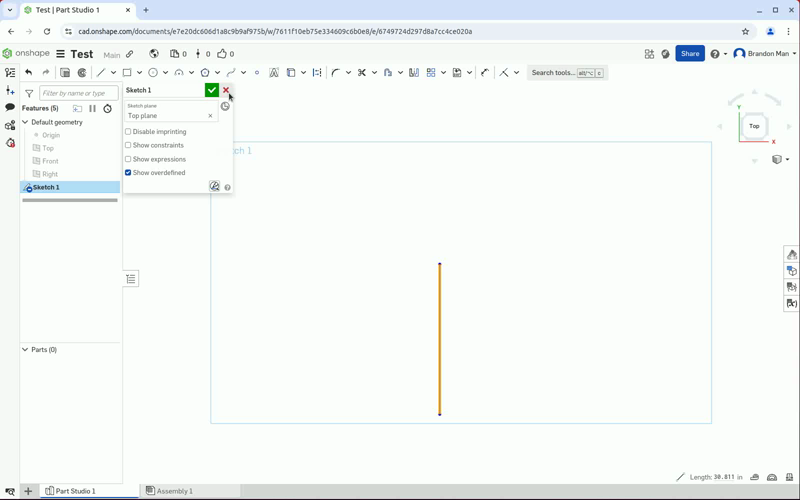
key(shift+h)
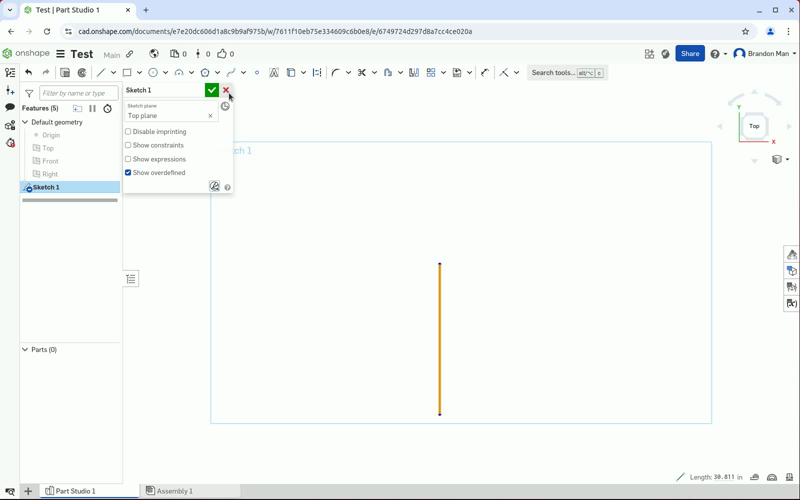
key(shift+s)
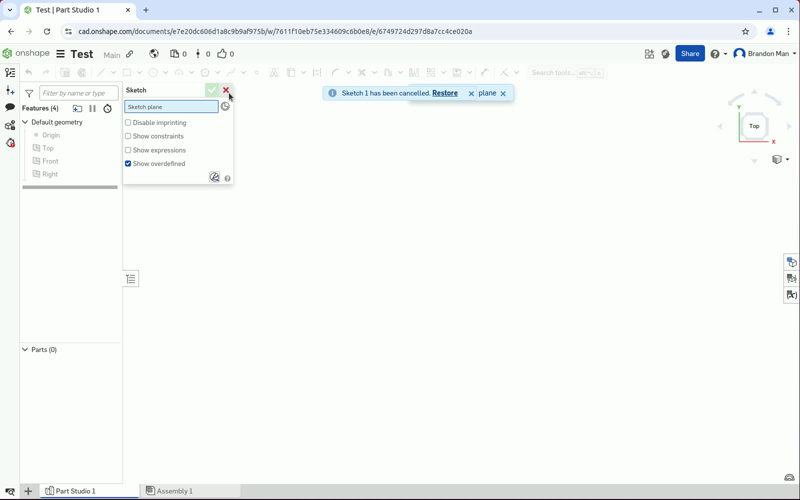
mouse_move(73, 150)
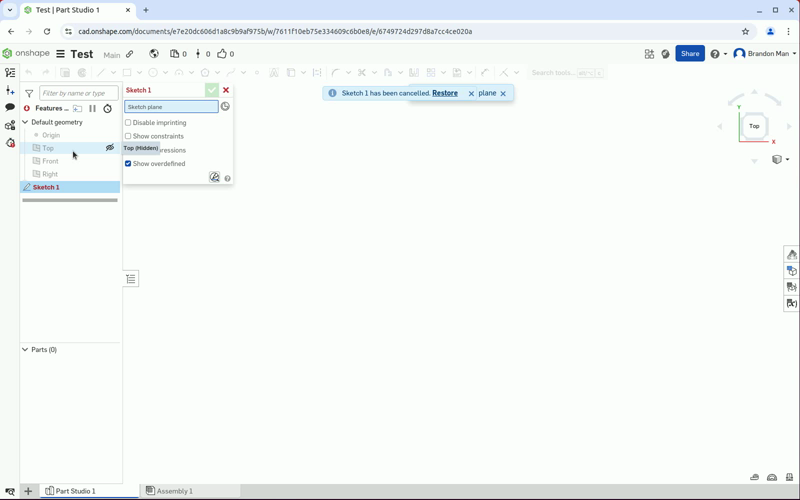
click(73, 150)
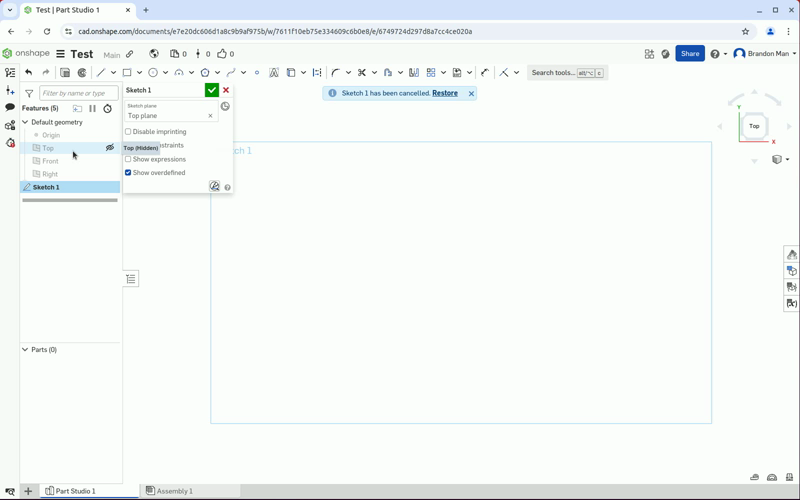
mouse_move(73, 352)
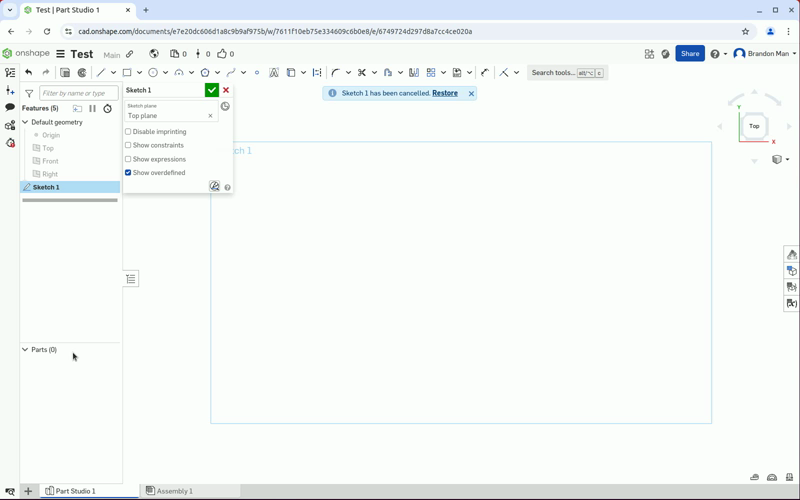
key(y)
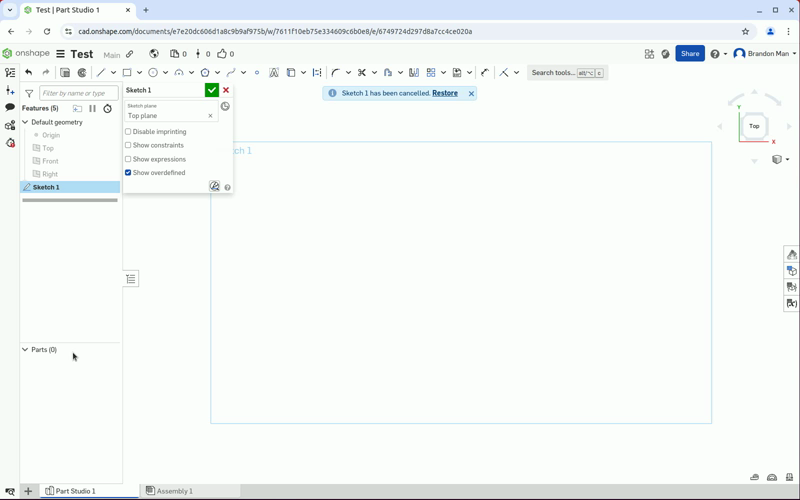
key(c)
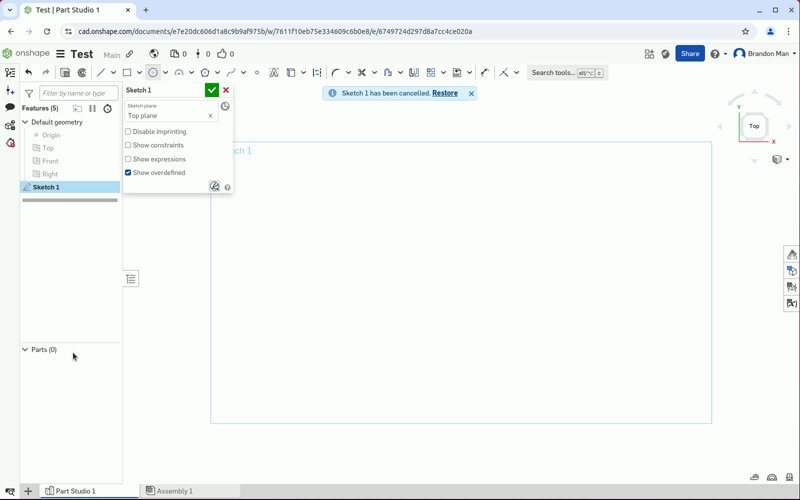
key_down(shift)
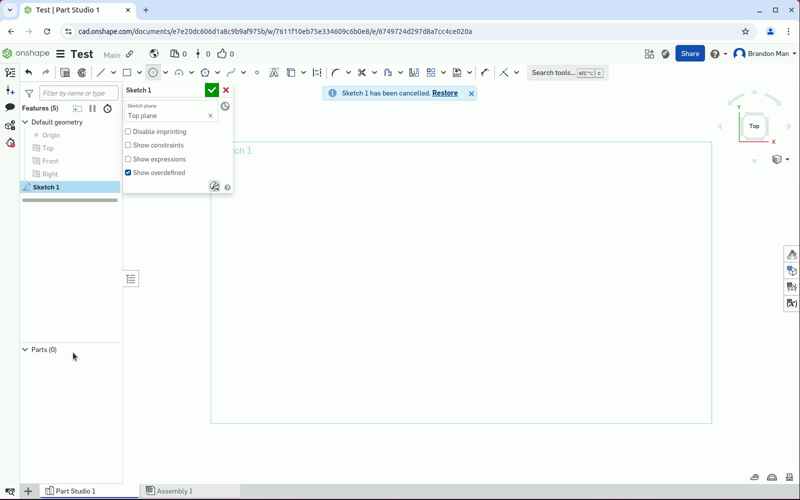
mouse_move(461, 282)
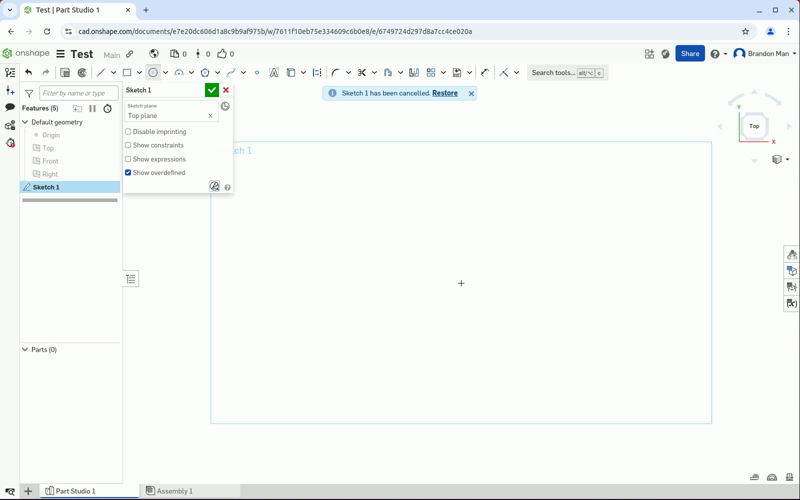
click(461, 282)
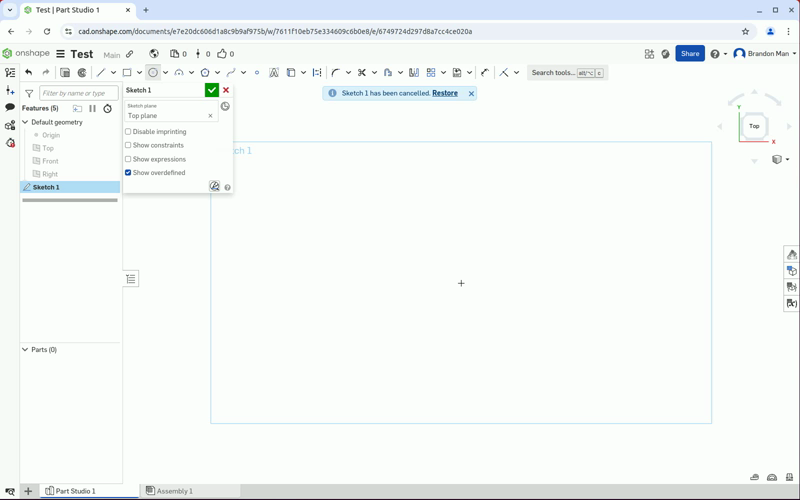
key_up(shift)
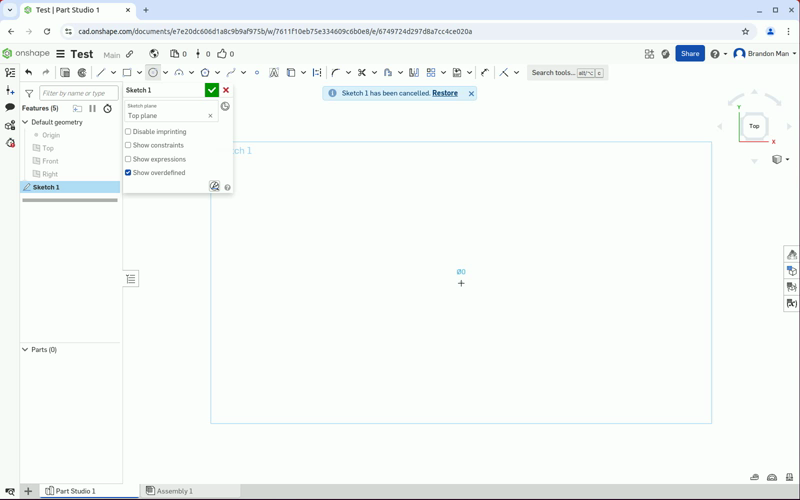
mouse_move(463, 282)
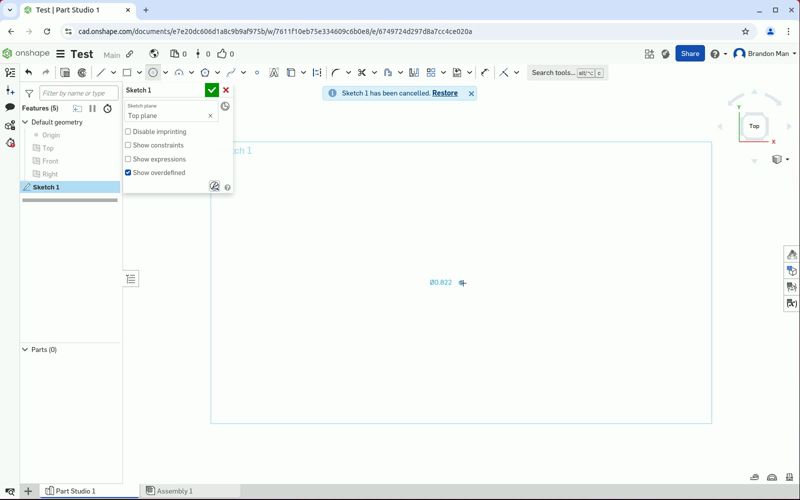
scroll(6)
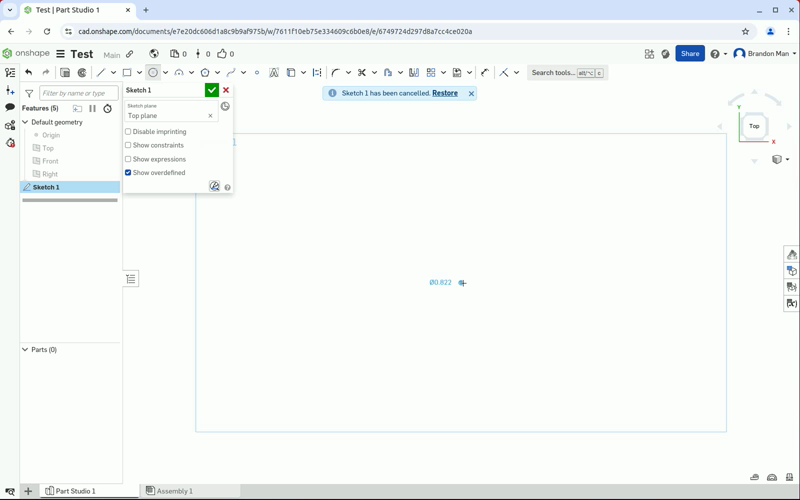
scroll(6)
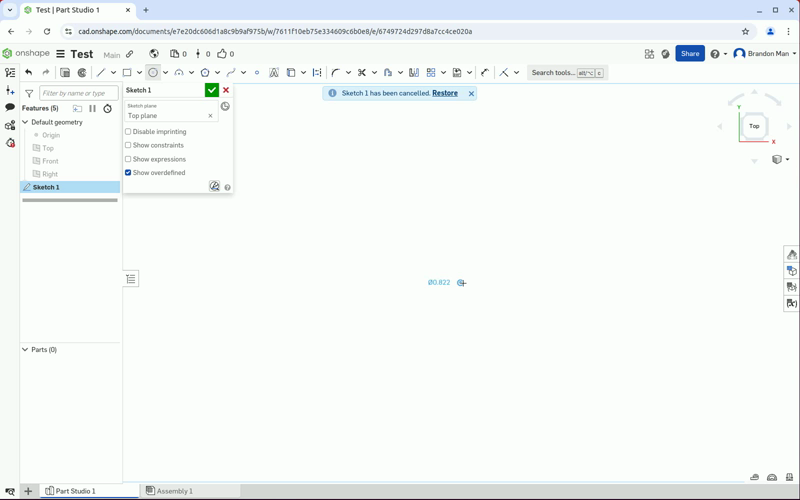
scroll(6)
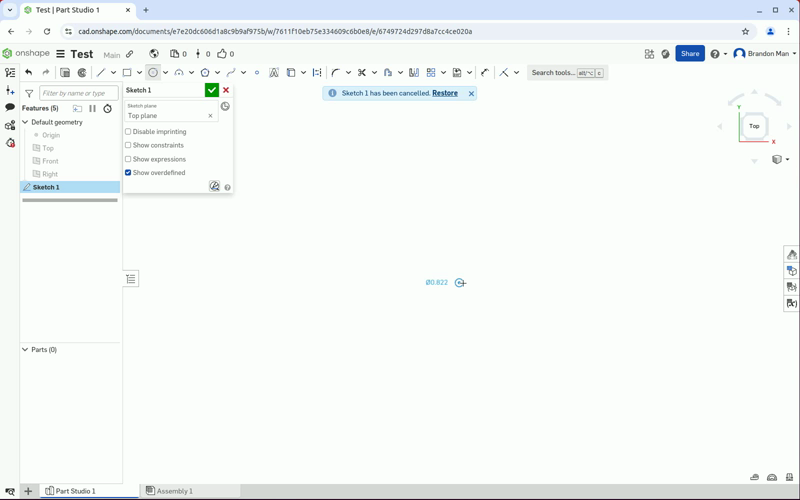
scroll(6)
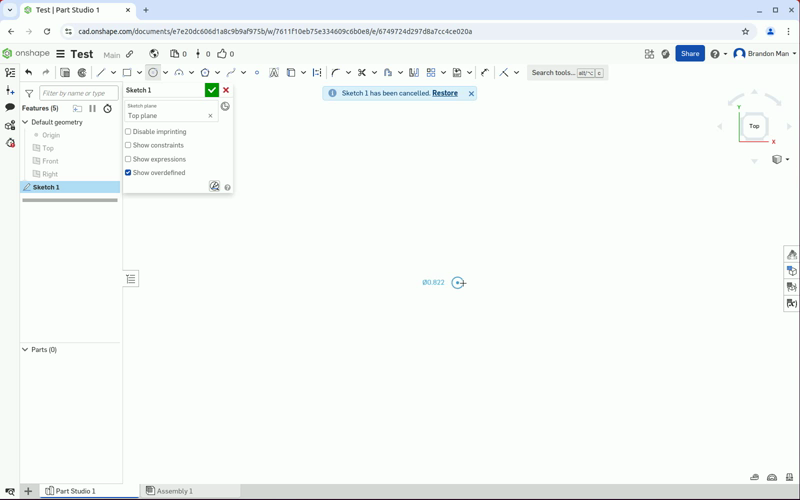
scroll(6)
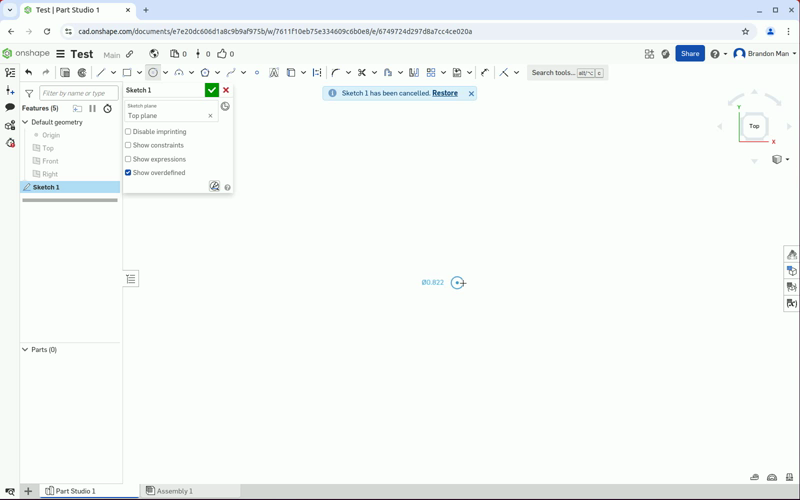
scroll(6)
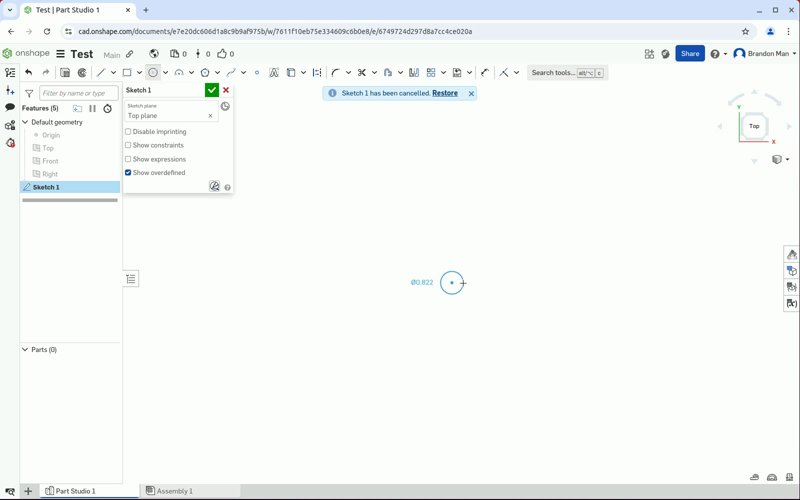
scroll(6)
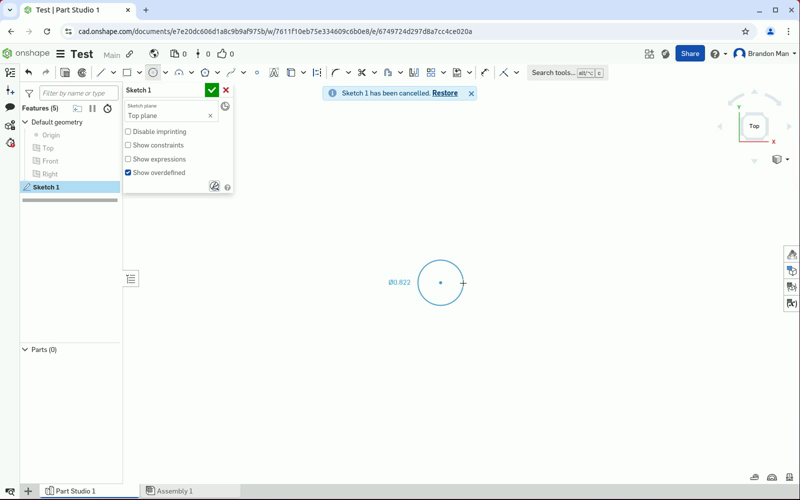
click(463, 282)
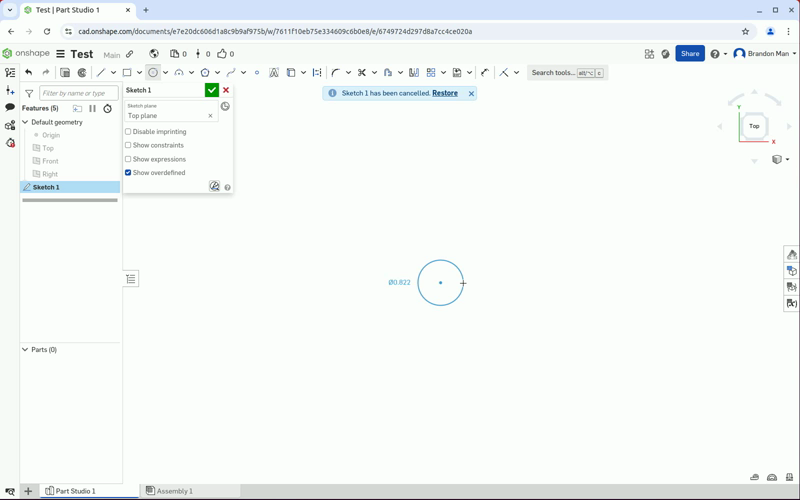
scroll(-6)
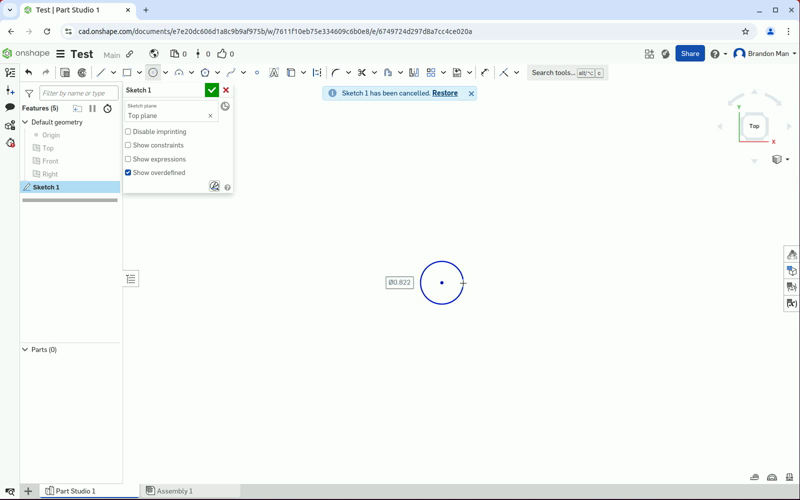
scroll(-6)
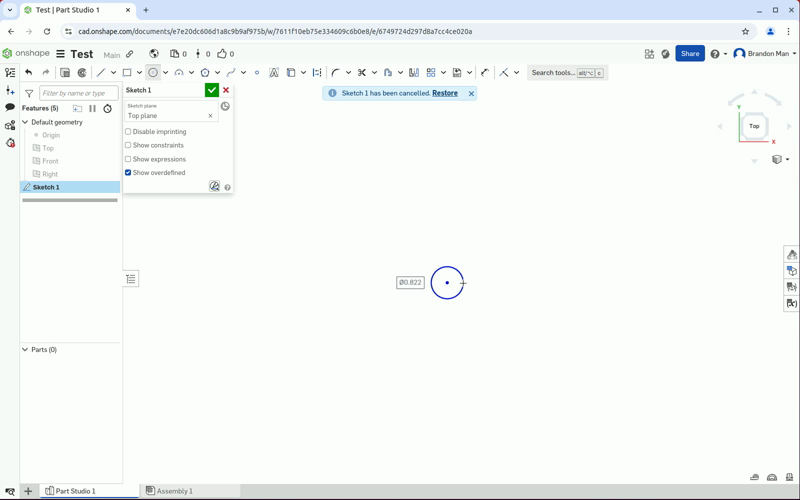
scroll(-6)
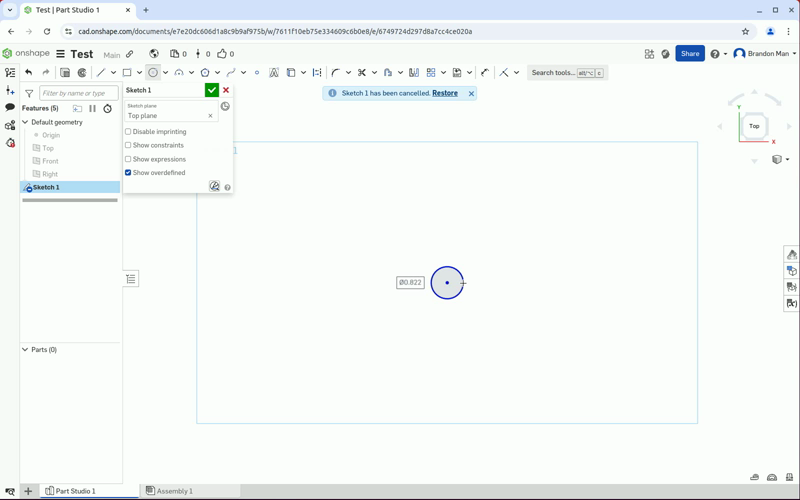
scroll(-6)
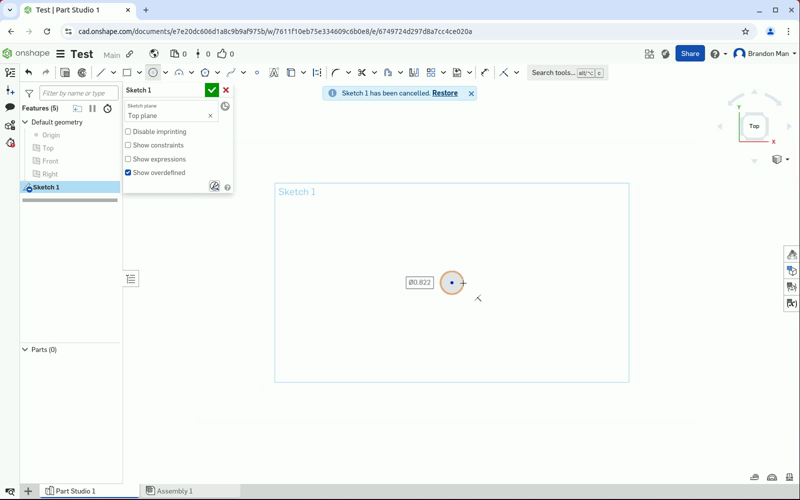
scroll(-6)
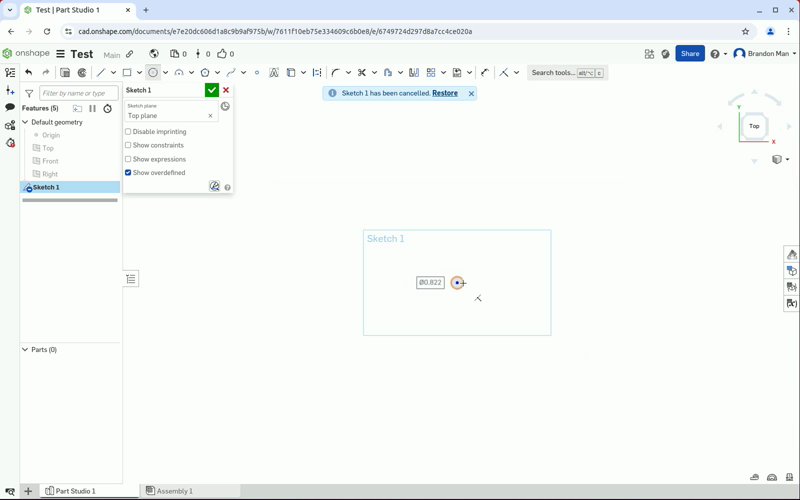
scroll(-6)
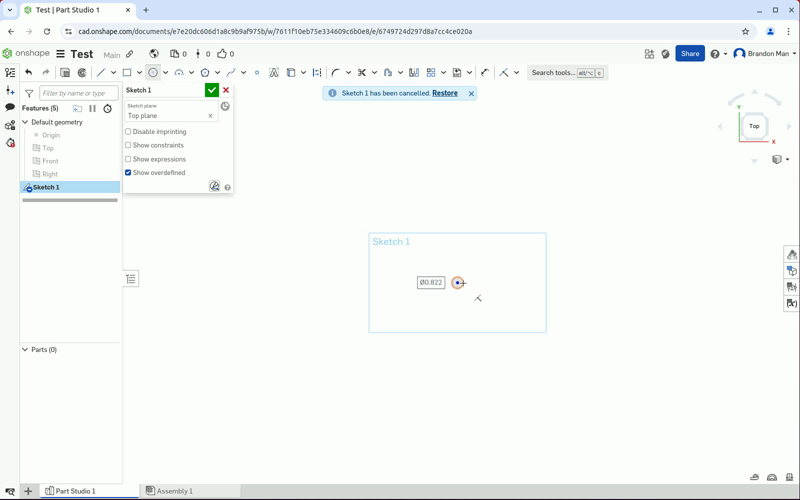
scroll(-6)
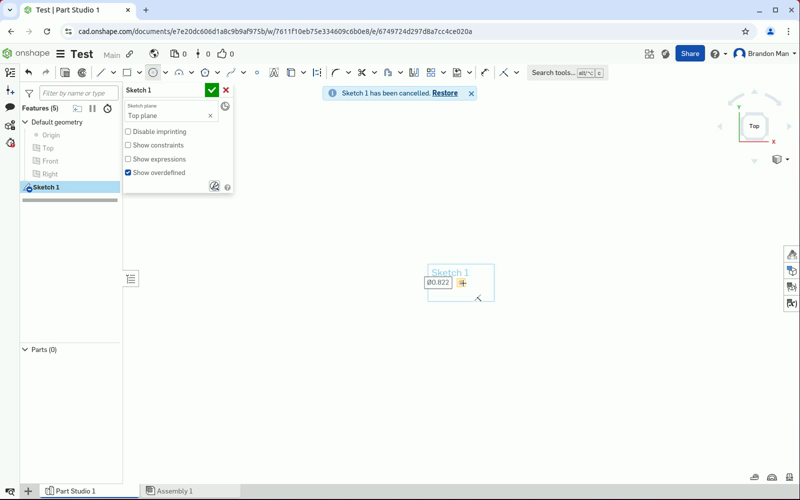
key(esc)
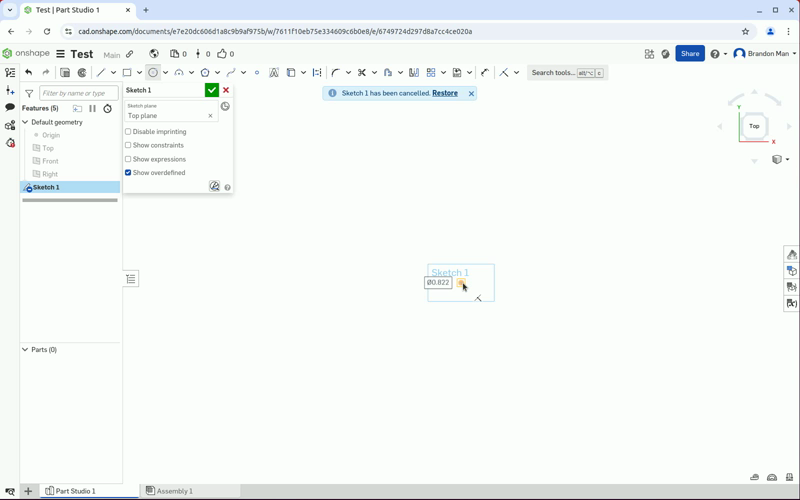
key(c)
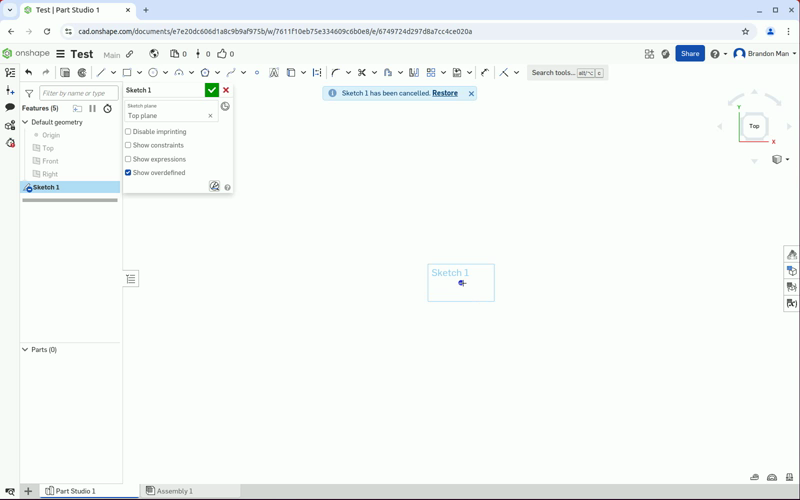
key_down(shift)
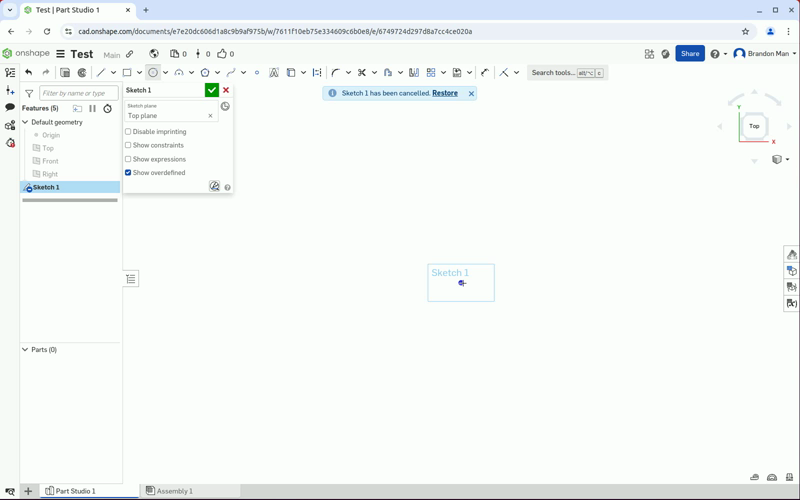
mouse_move(461, 282)
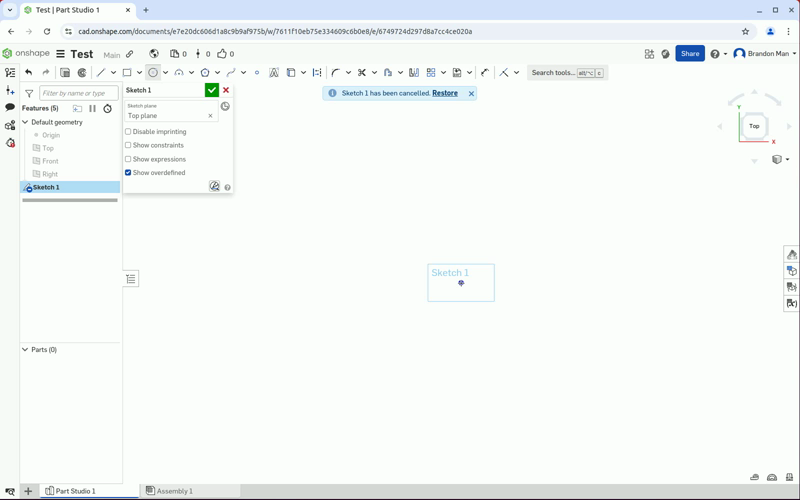
scroll(6)
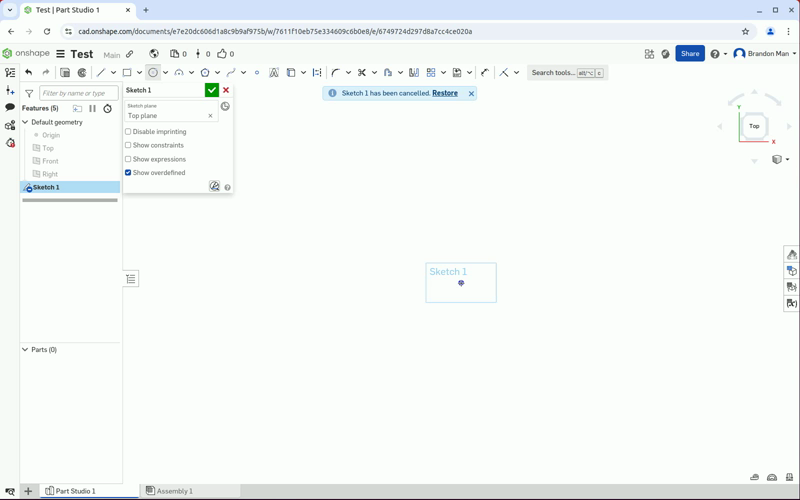
scroll(6)
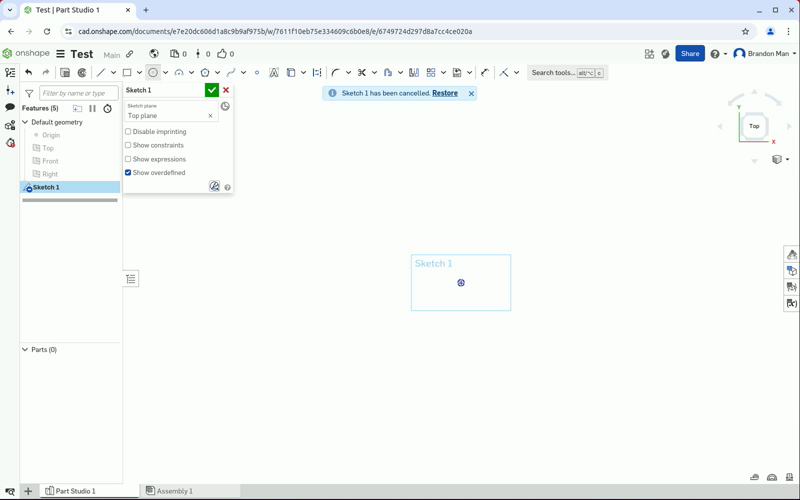
scroll(6)
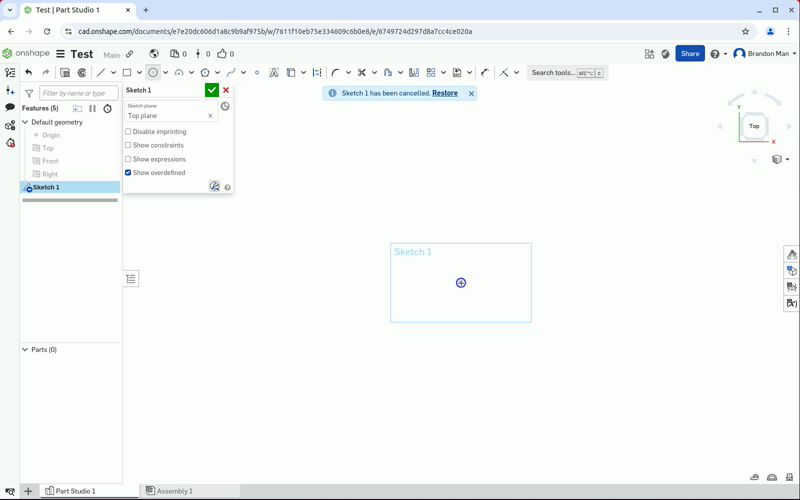
scroll(6)
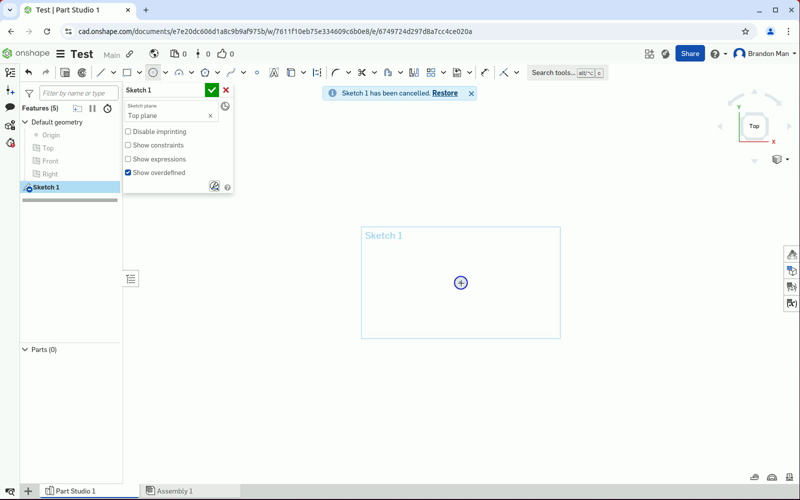
scroll(6)
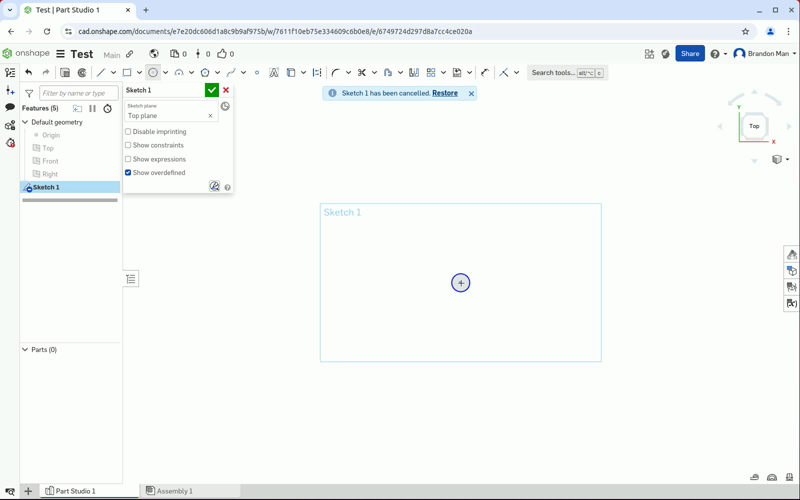
scroll(6)
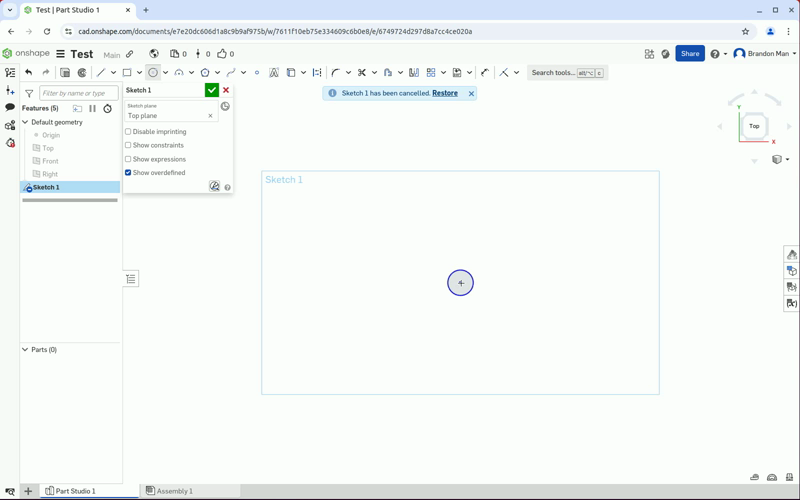
scroll(6)
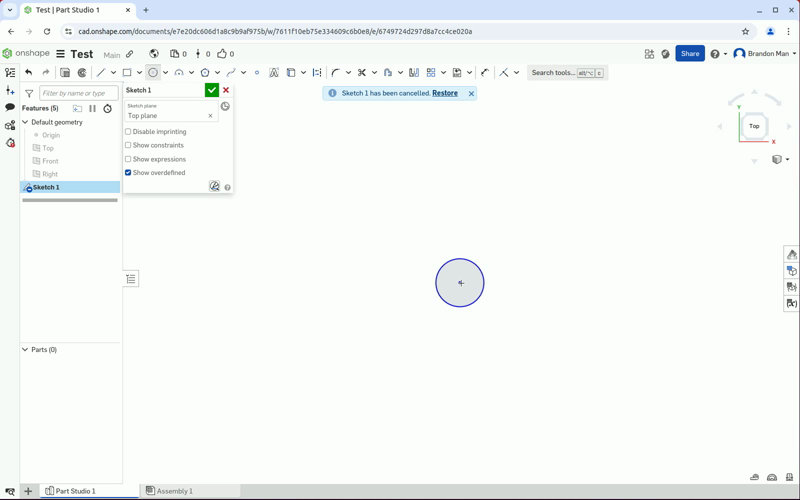
click(461, 282)
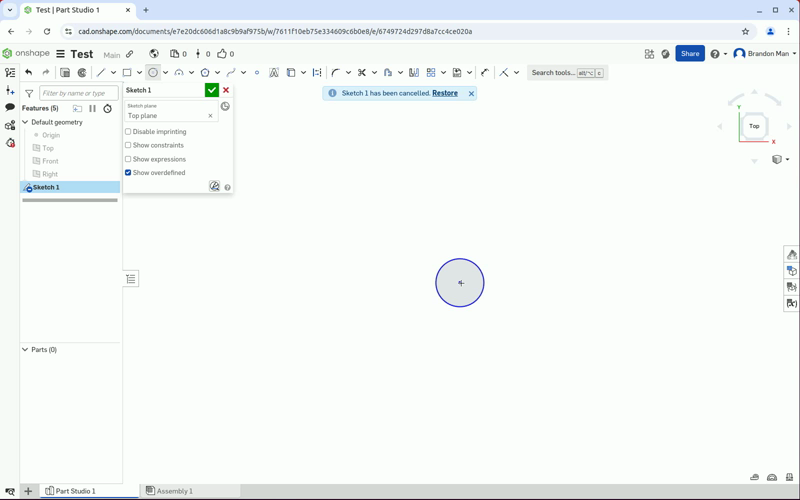
scroll(-6)
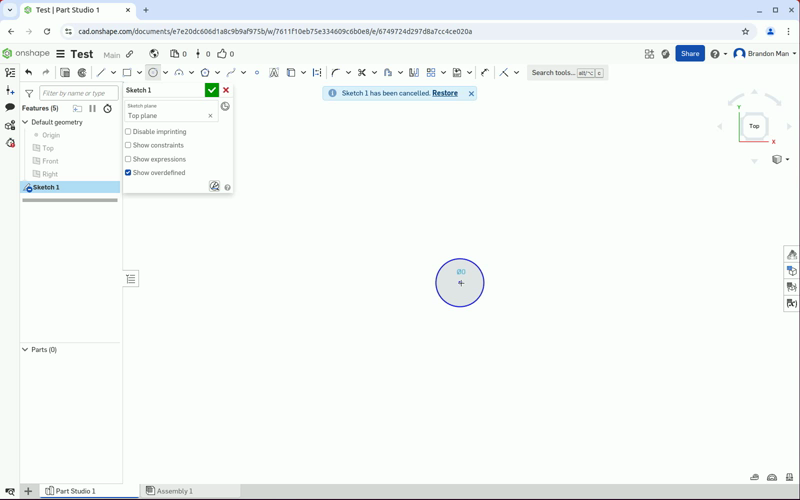
scroll(-6)
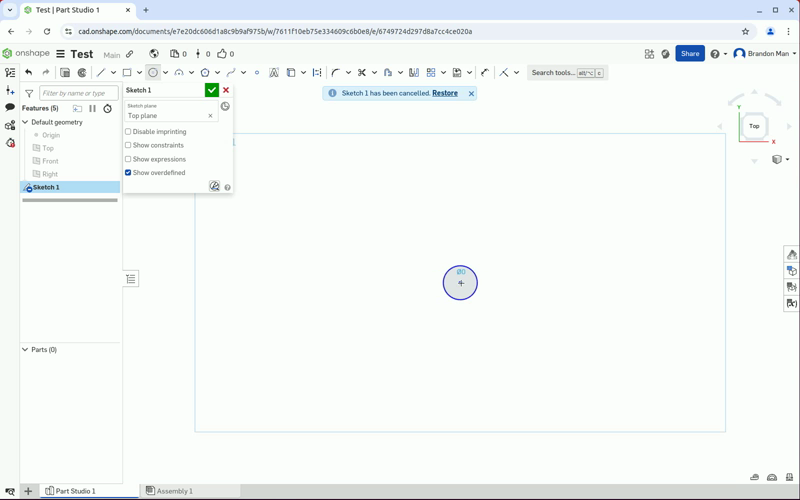
scroll(-6)
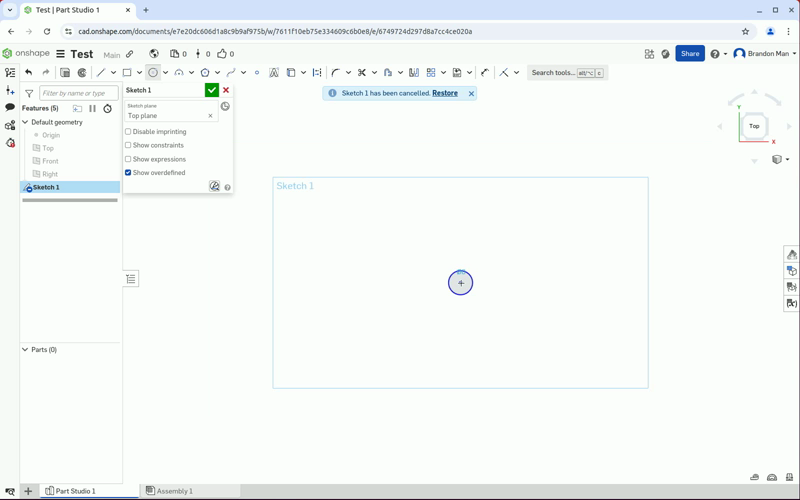
scroll(-6)
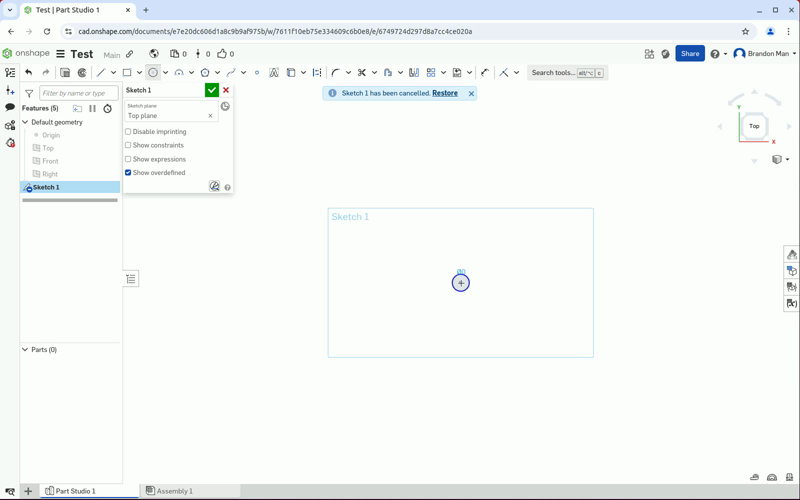
scroll(-6)
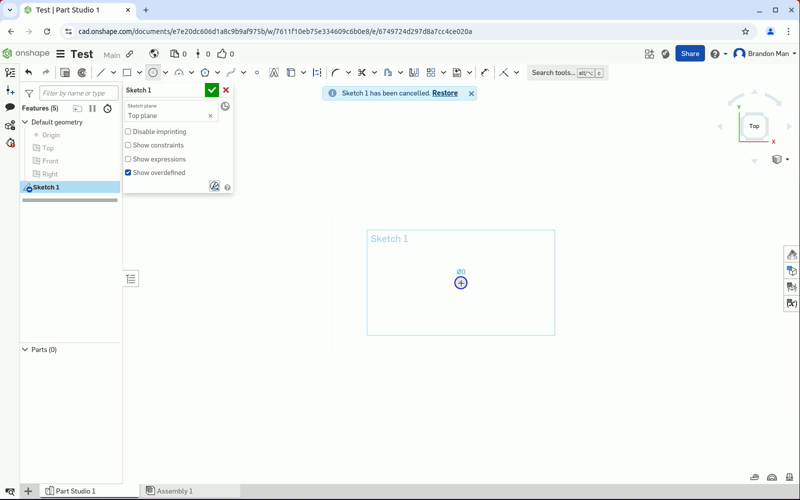
scroll(-6)
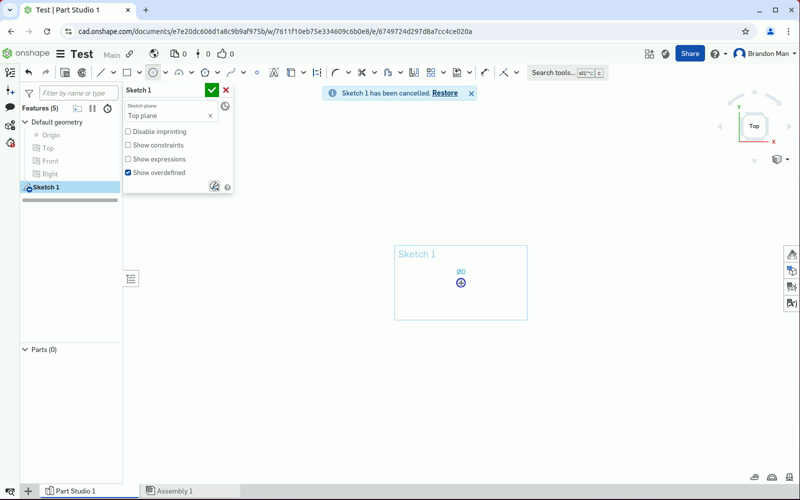
scroll(-6)
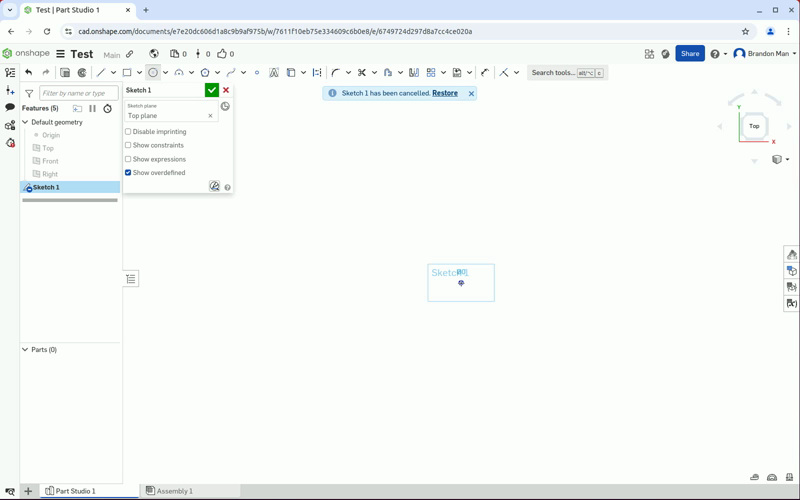
key_up(shift)
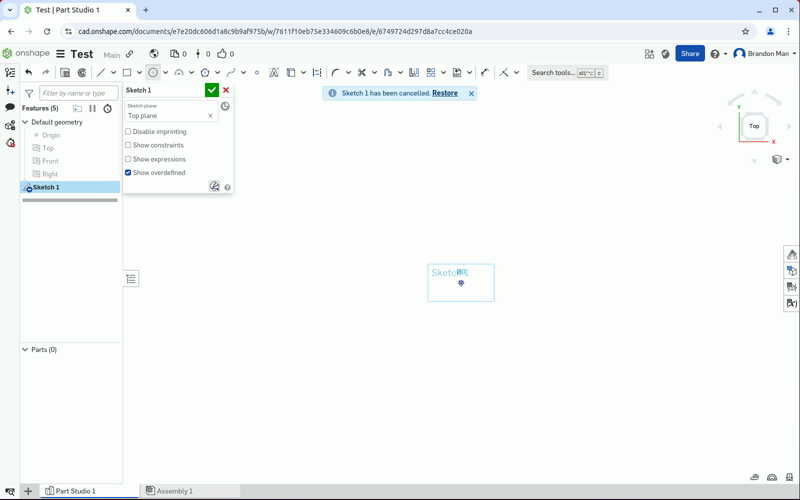
mouse_move(462, 282)
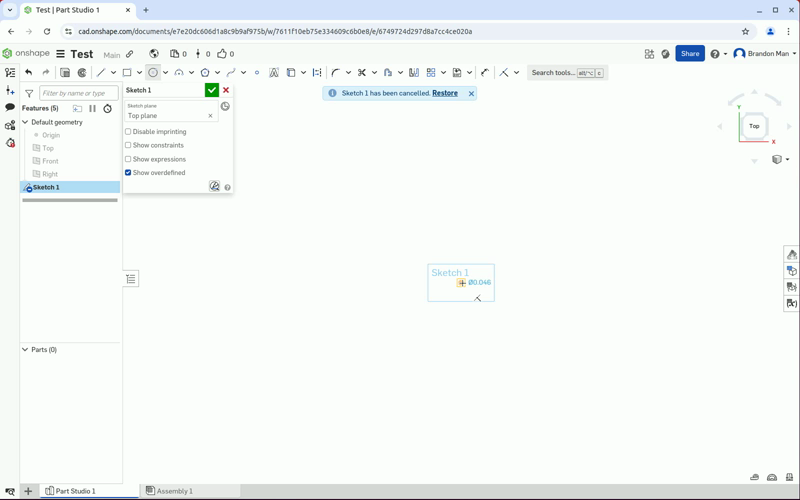
scroll(6)
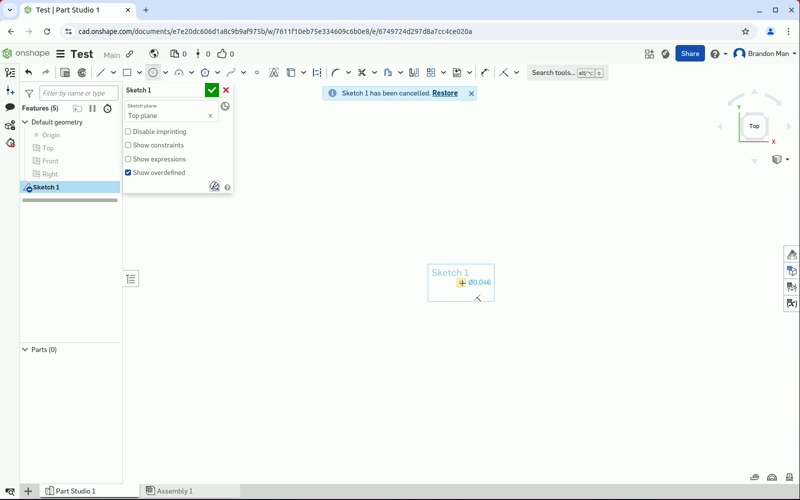
scroll(6)
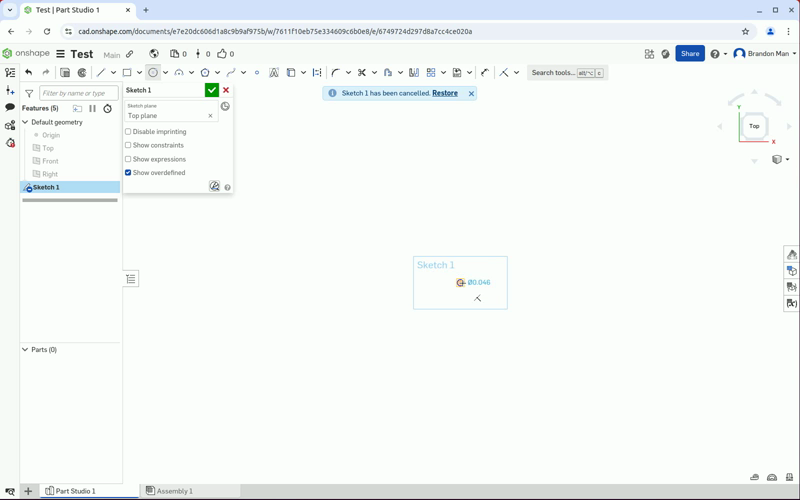
scroll(6)
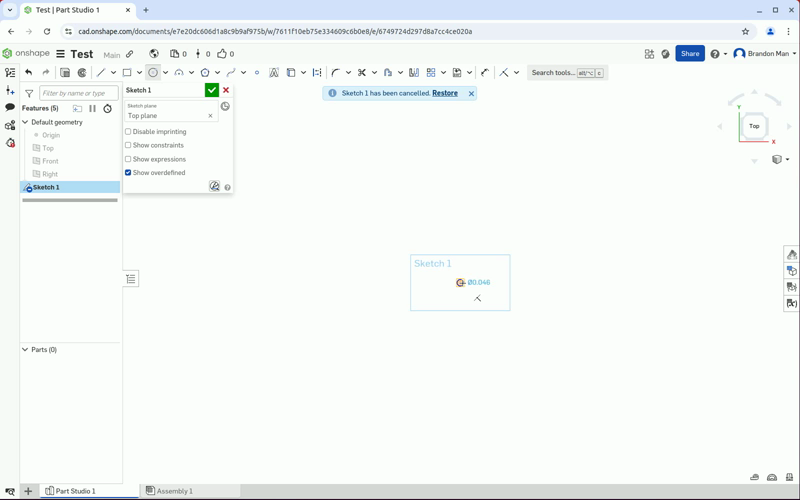
scroll(6)
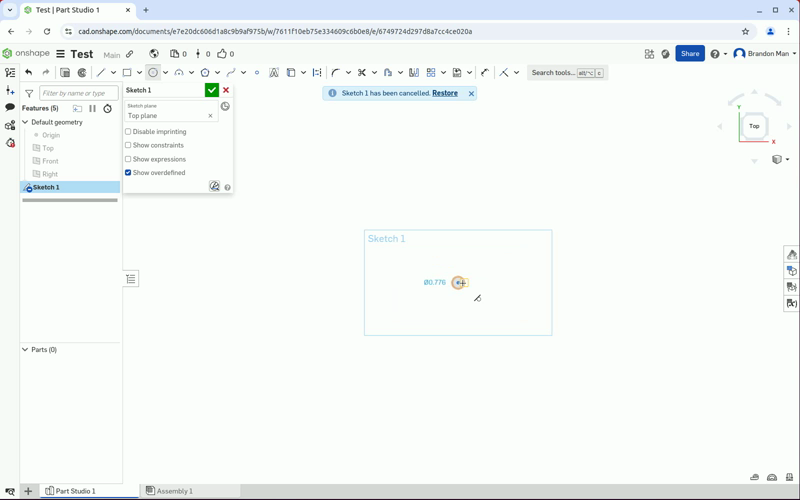
scroll(6)
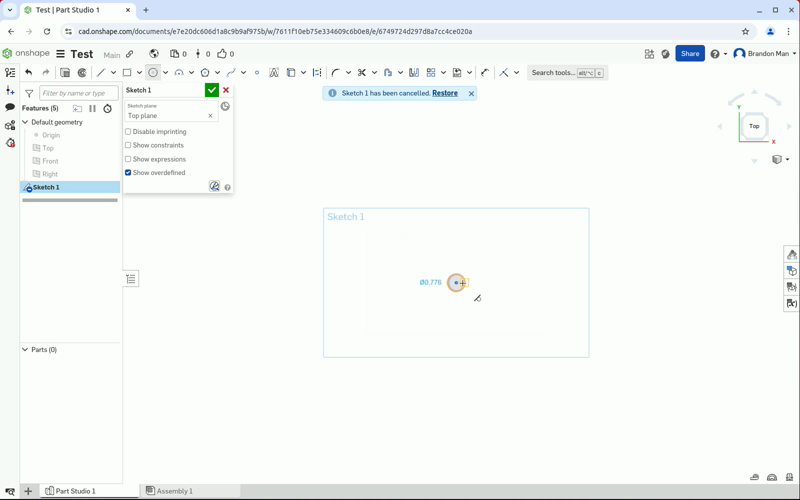
scroll(6)
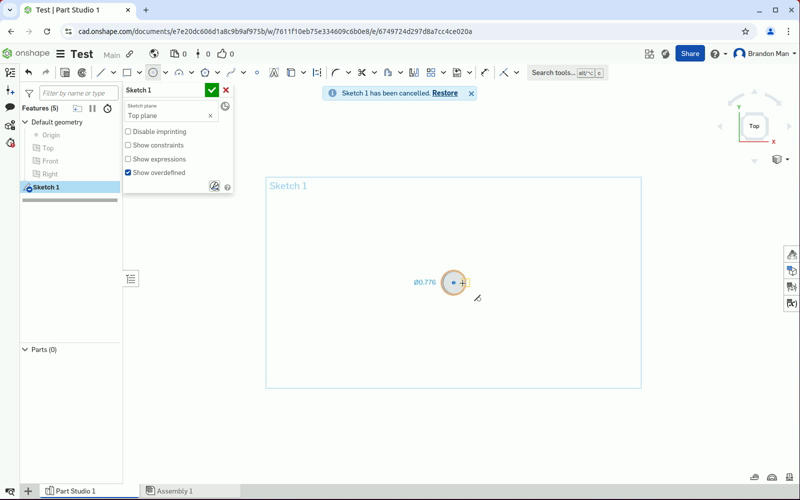
scroll(6)
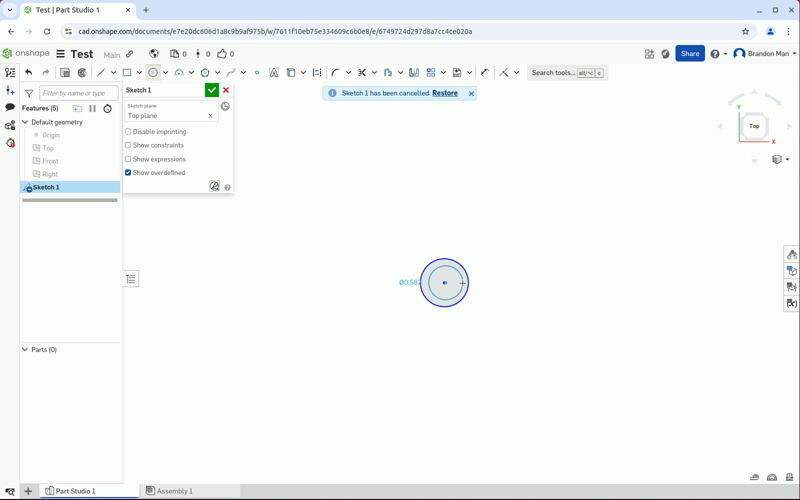
click(462, 282)
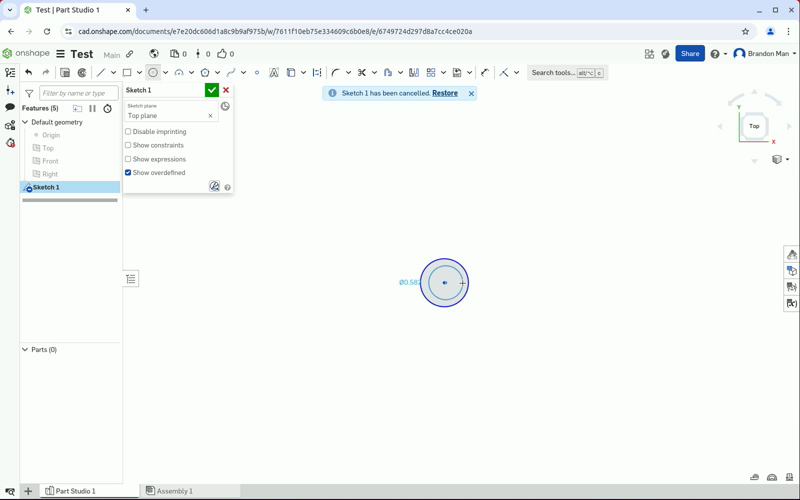
scroll(-6)
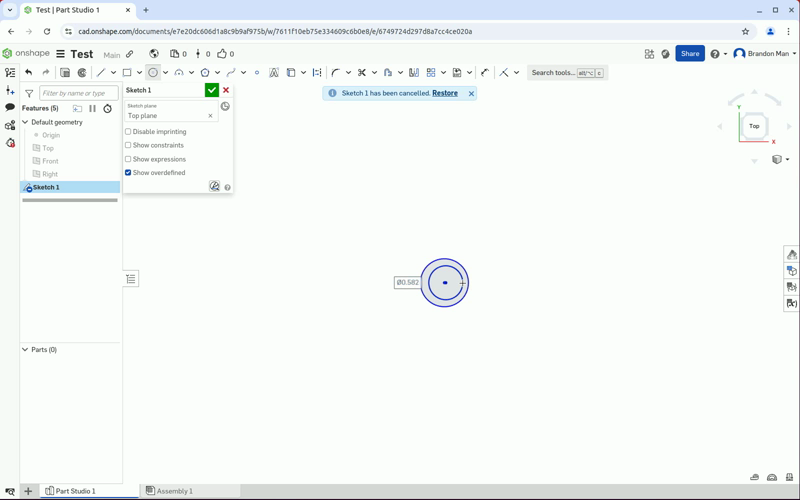
scroll(-6)
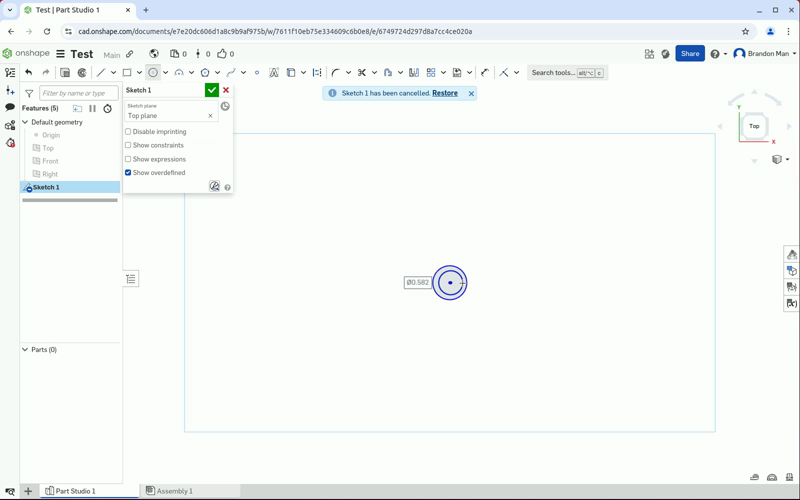
scroll(-6)
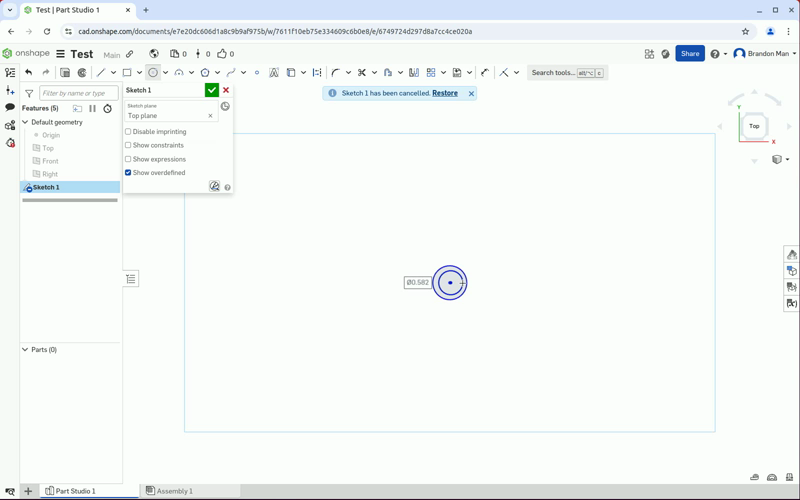
scroll(-6)
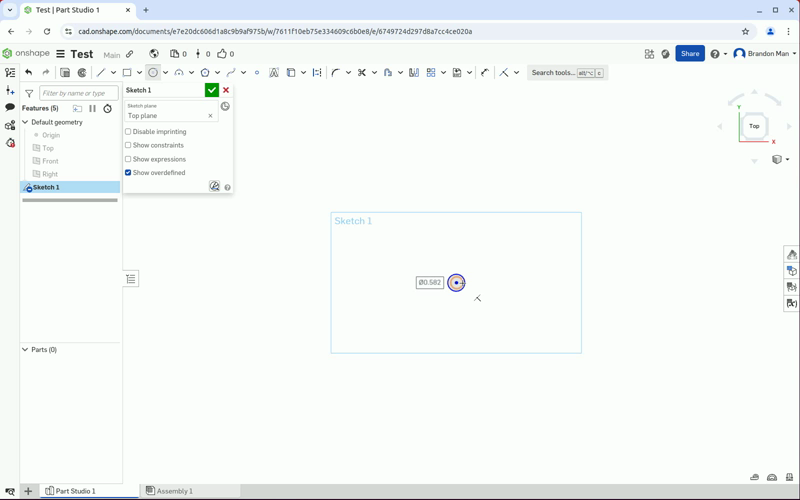
scroll(-6)
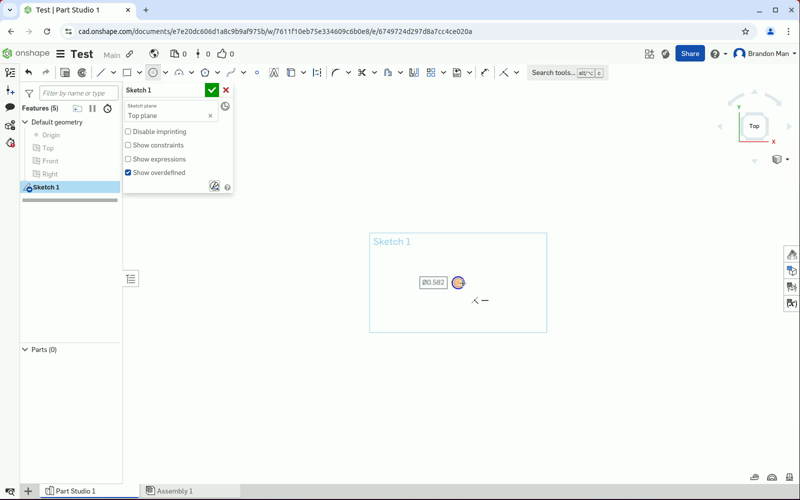
scroll(-6)
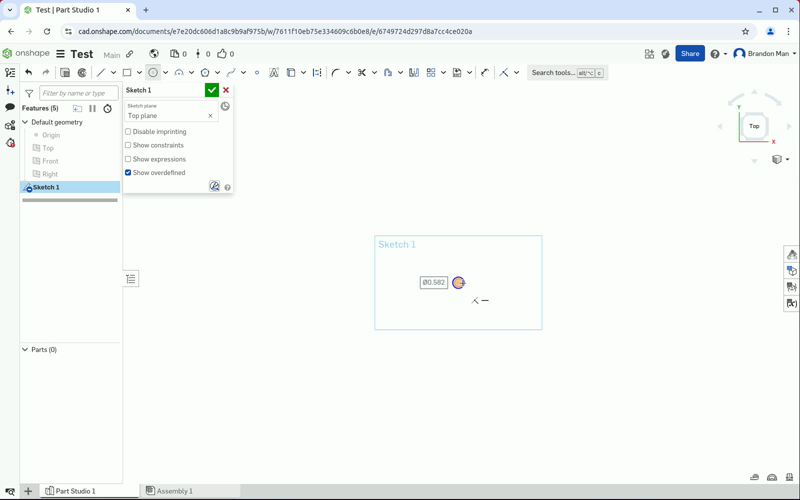
scroll(-6)
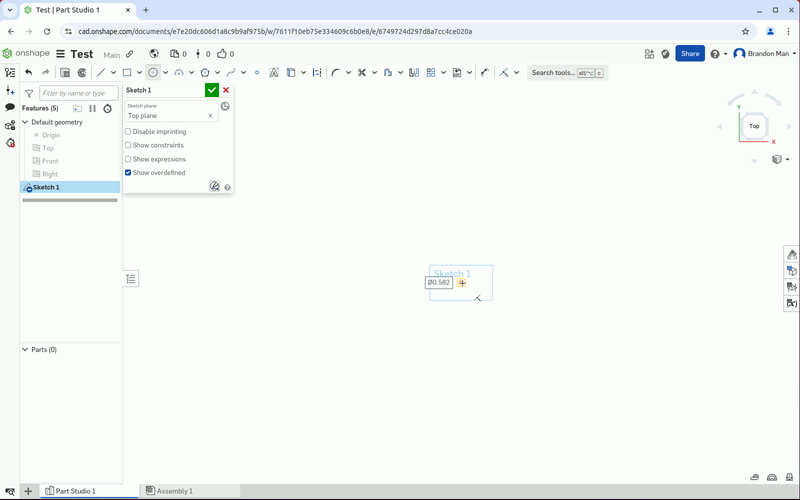
key(esc)
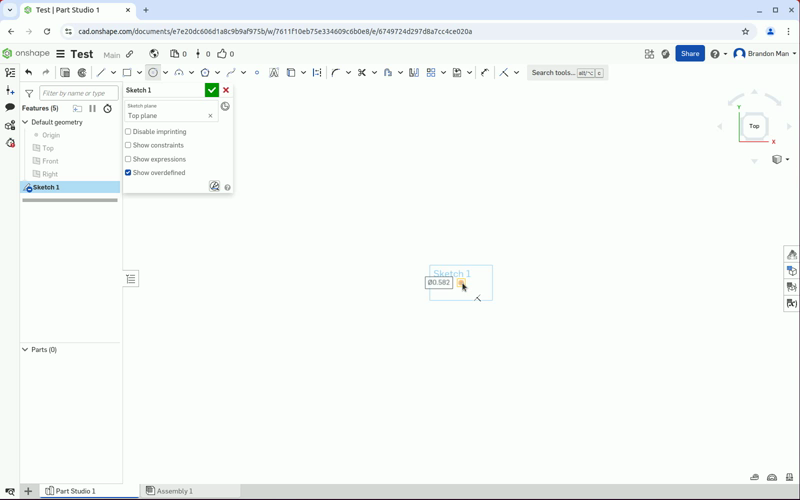
mouse_move(462, 283)
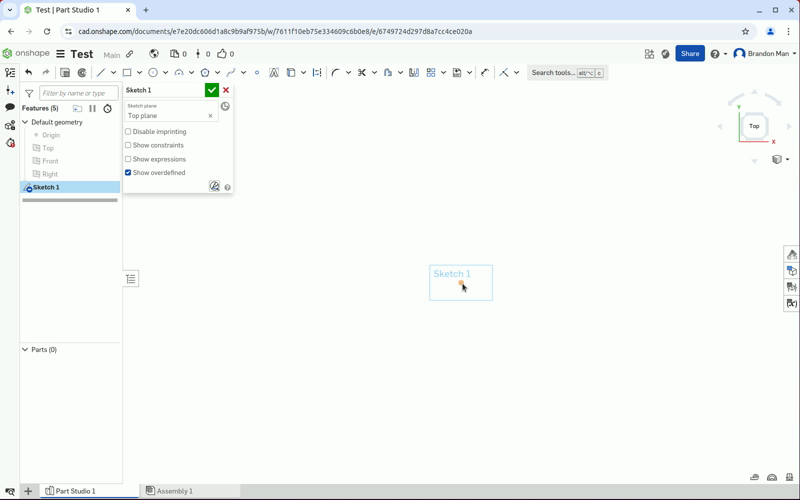
scroll(6)
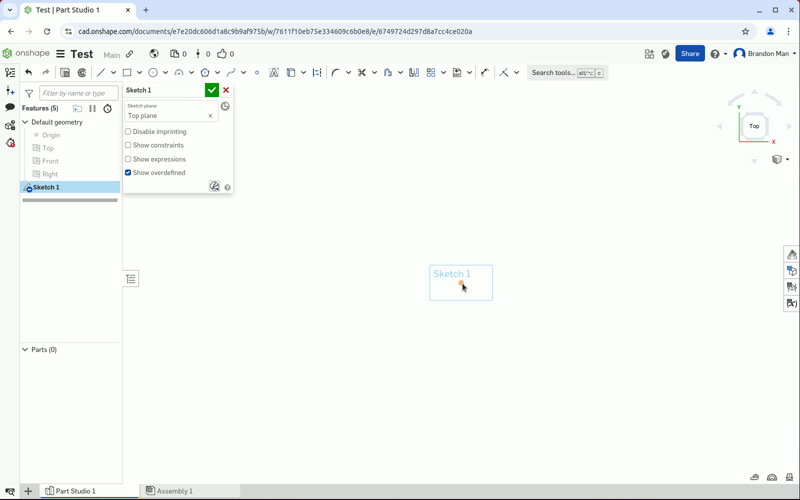
scroll(6)
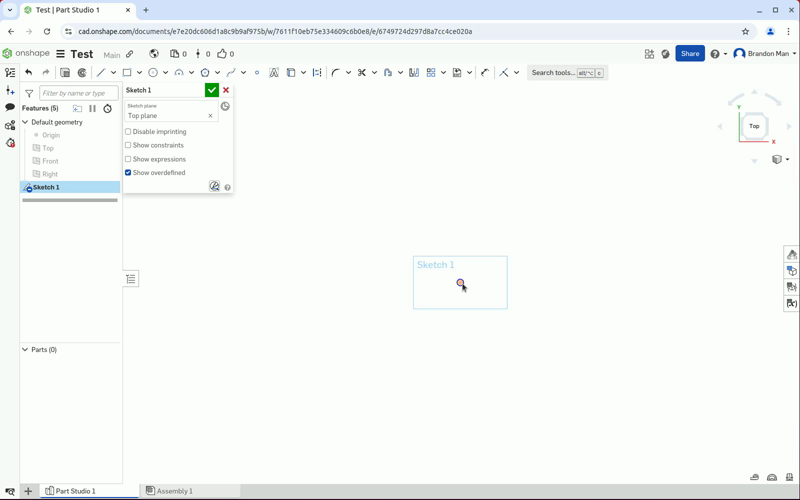
scroll(6)
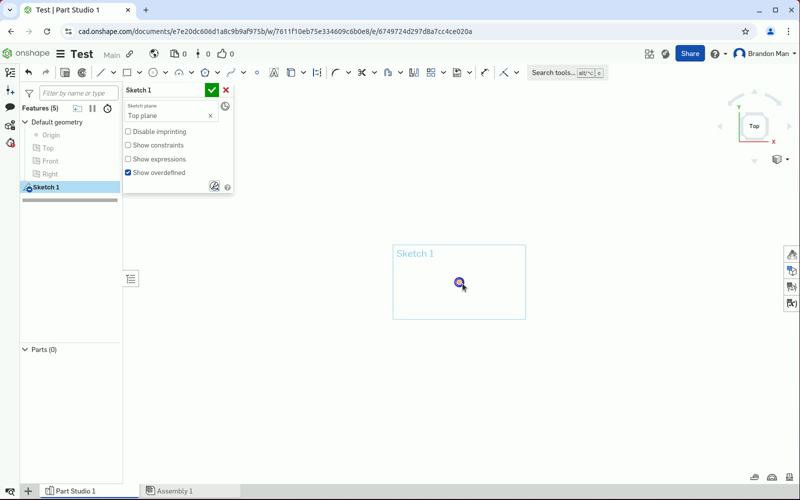
scroll(6)
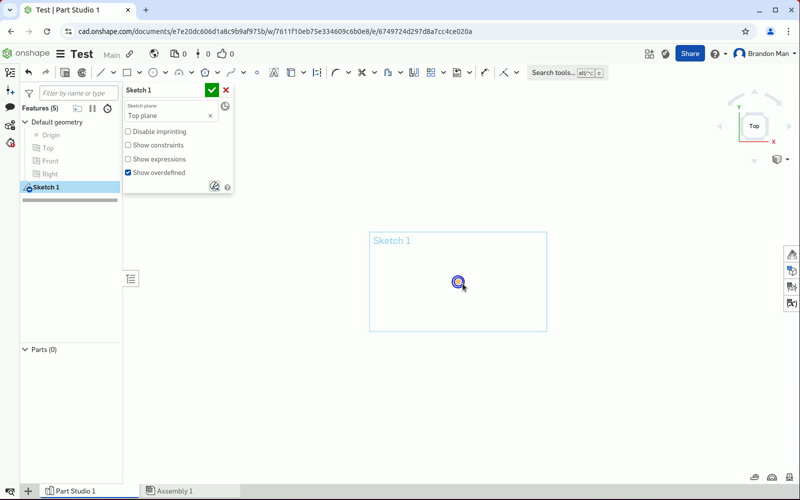
scroll(6)
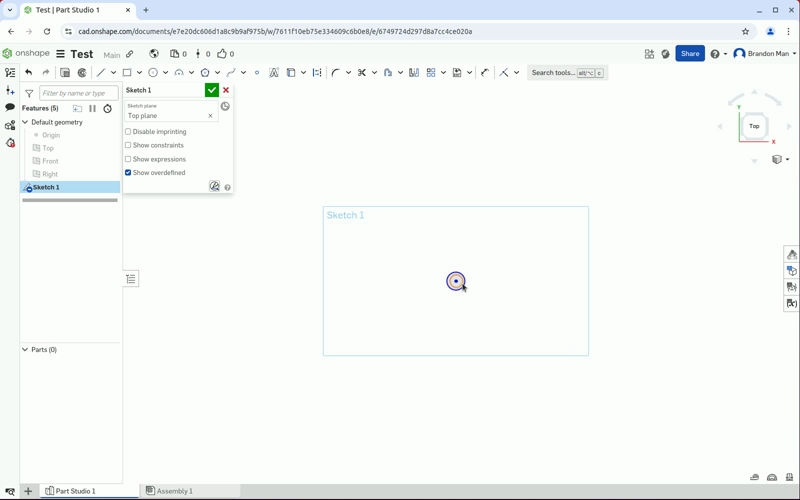
scroll(6)
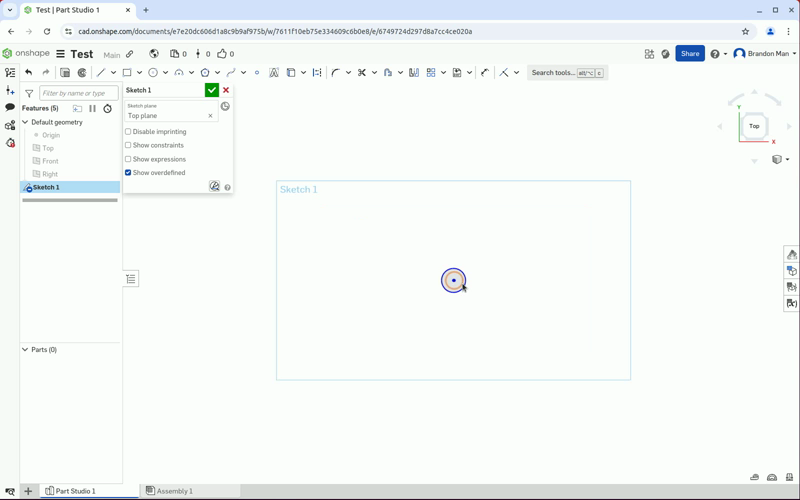
scroll(6)
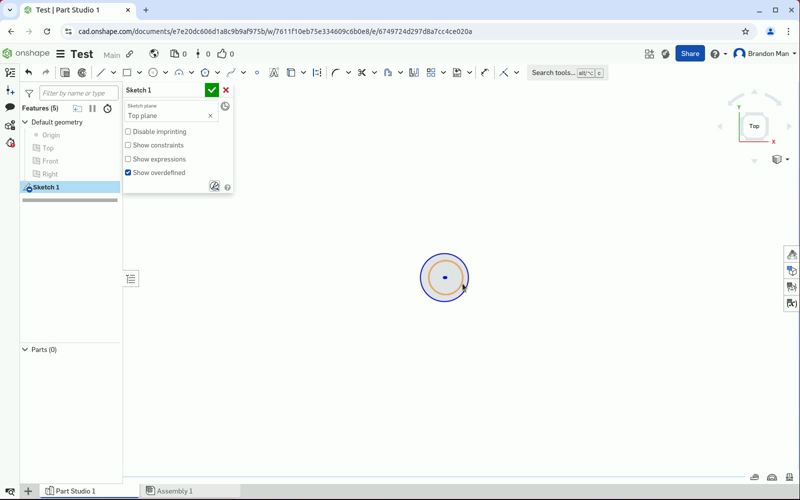
click(462, 283)
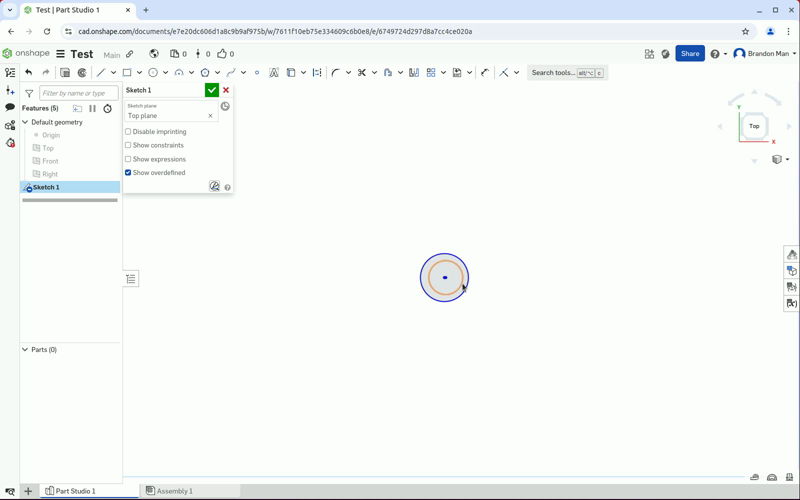
scroll(-6)
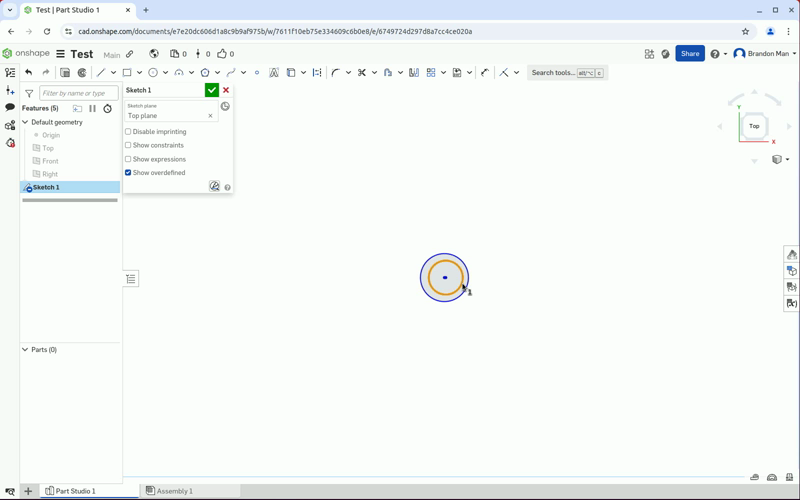
scroll(-6)
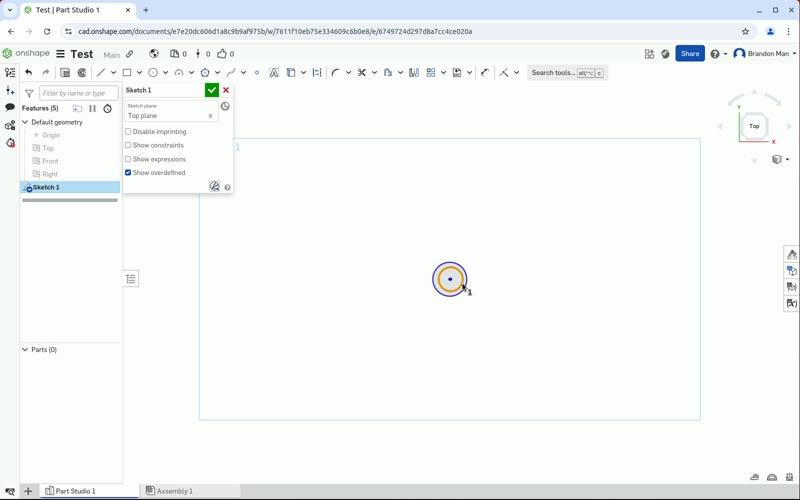
scroll(-6)
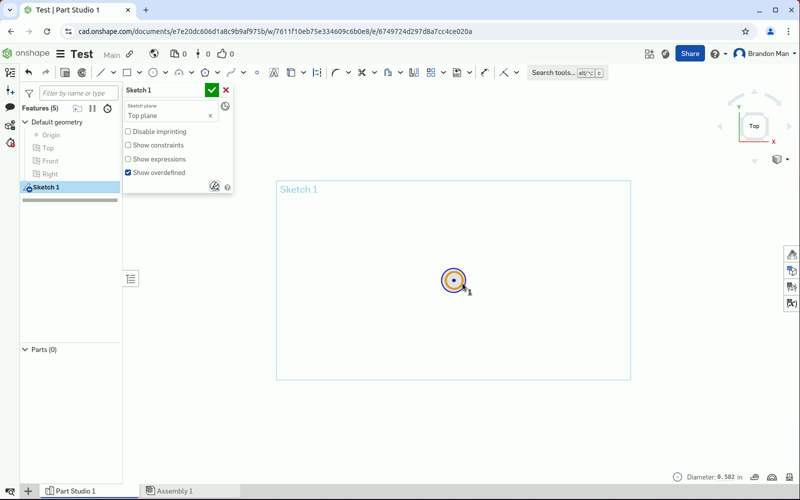
scroll(-6)
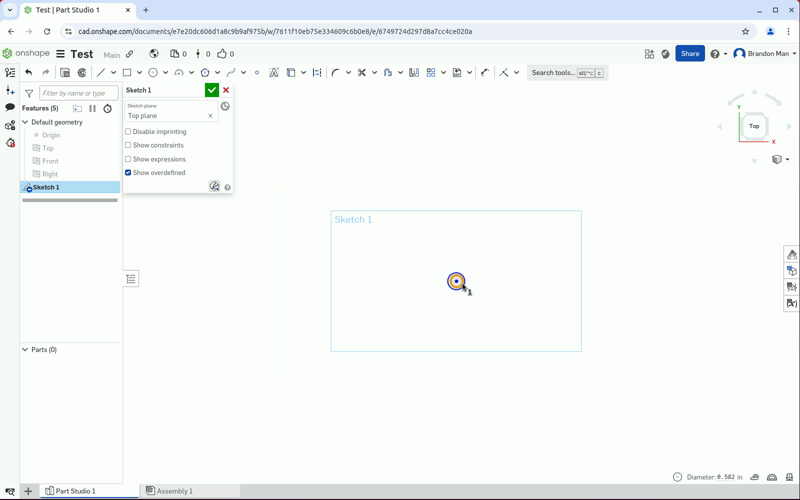
scroll(-6)
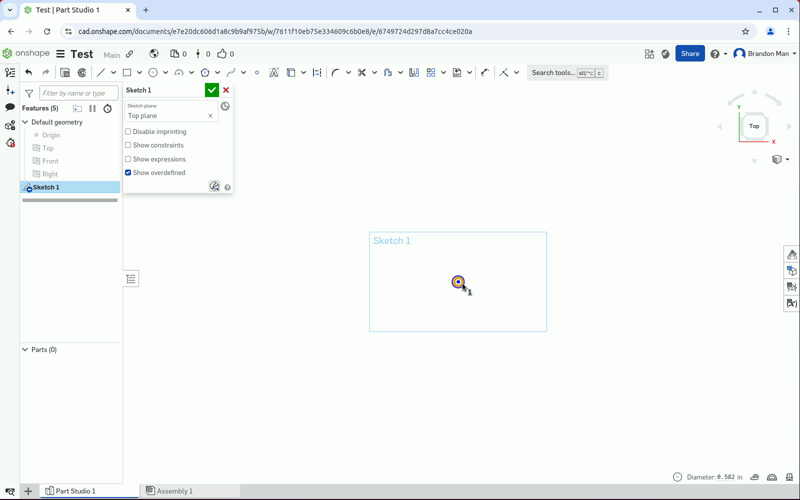
scroll(-6)
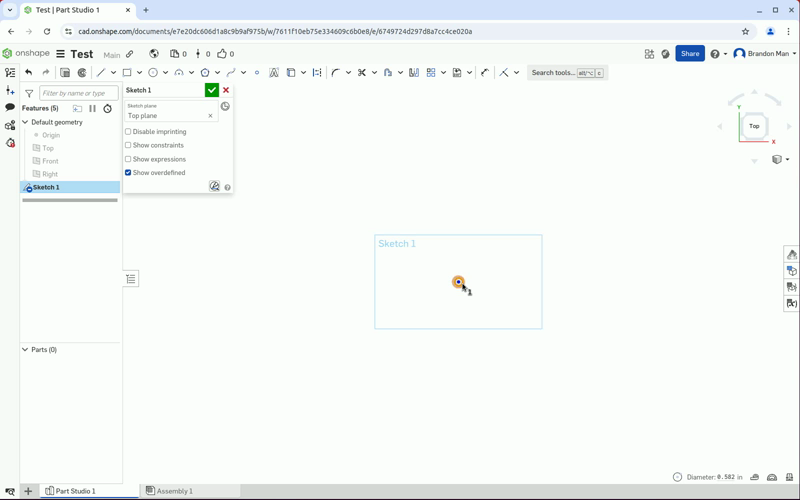
scroll(-6)
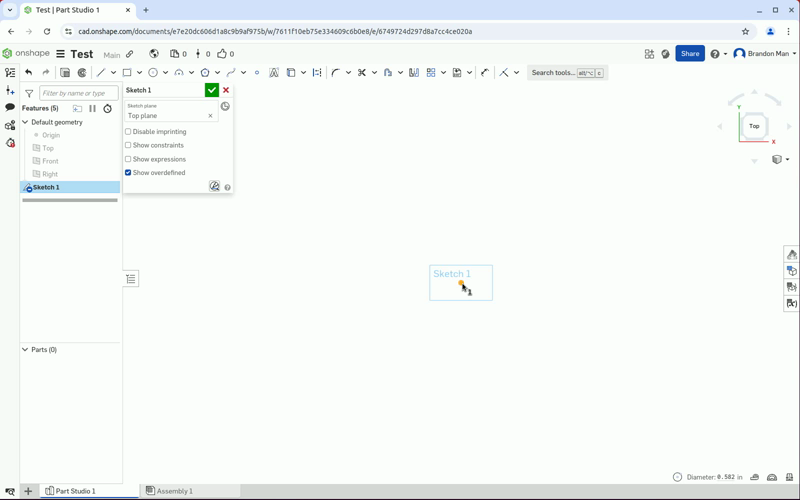
mouse_move(73, 352)
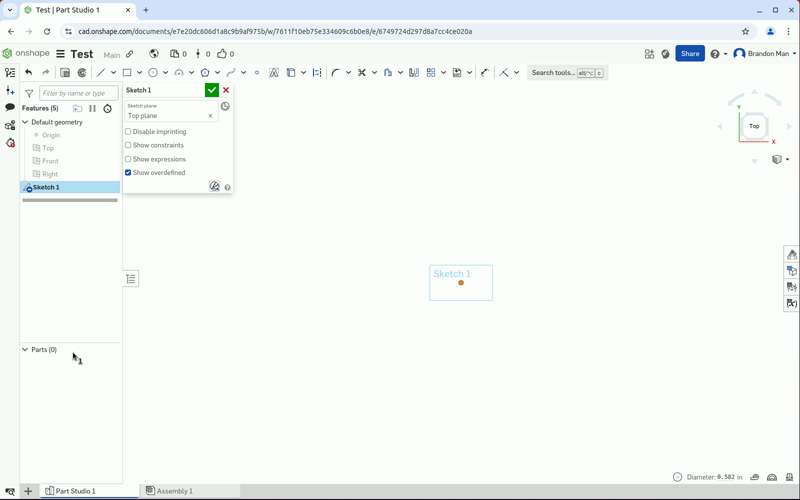
key(shift+y)
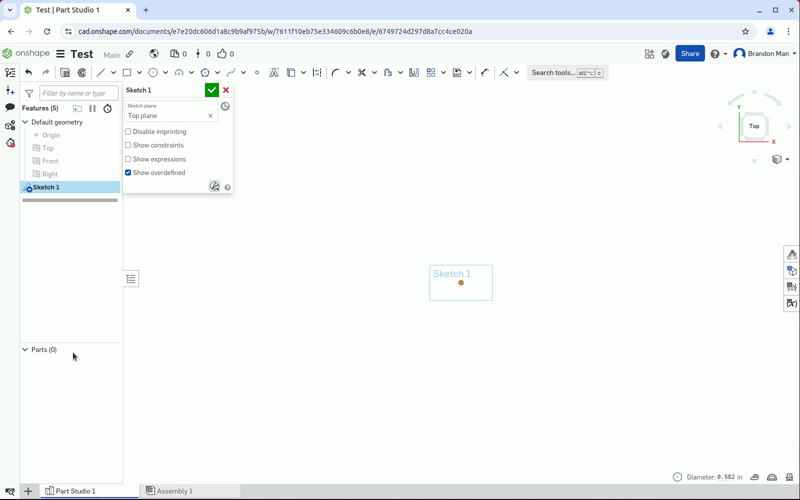
key(shift+e)
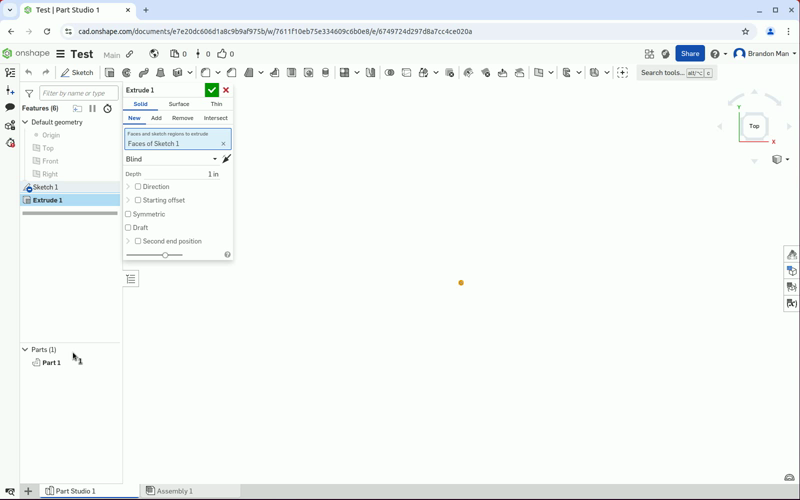
mouse_move(143, 106)
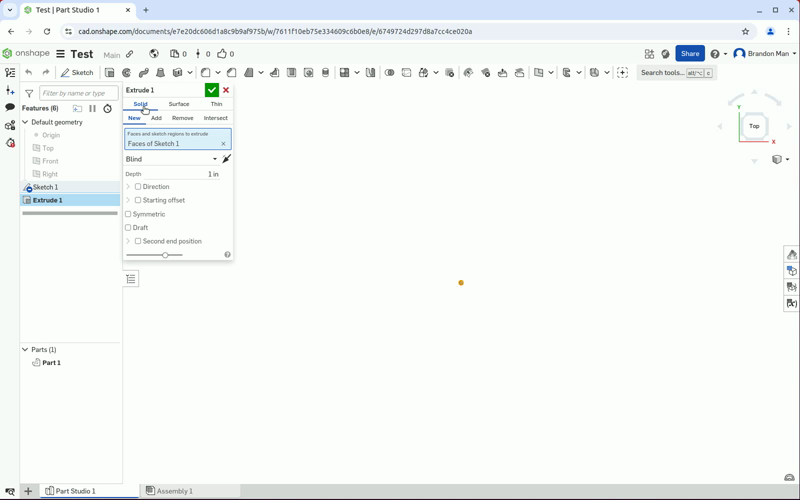
click(143, 106)
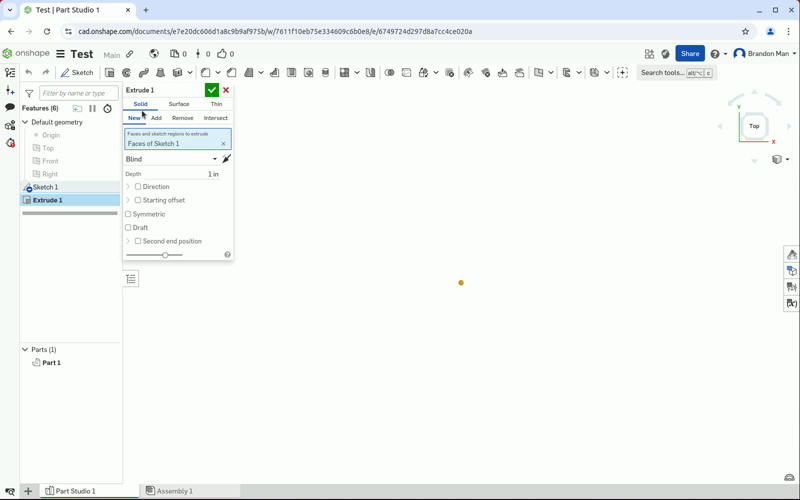
mouse_move(137, 120)
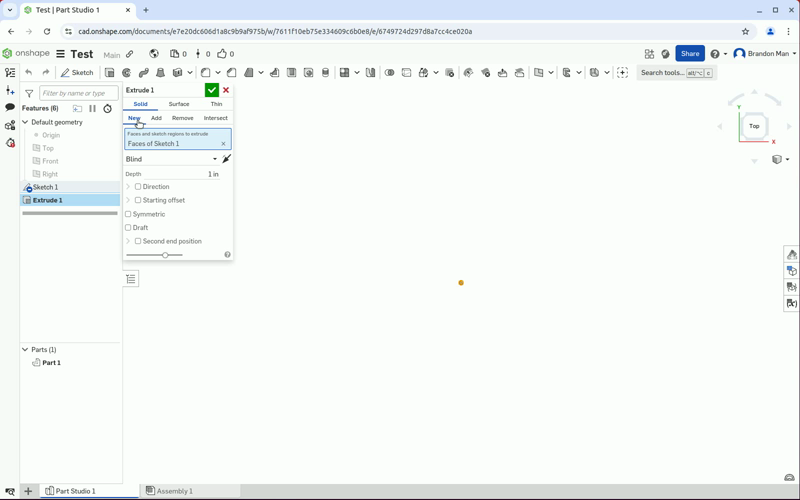
click(137, 120)
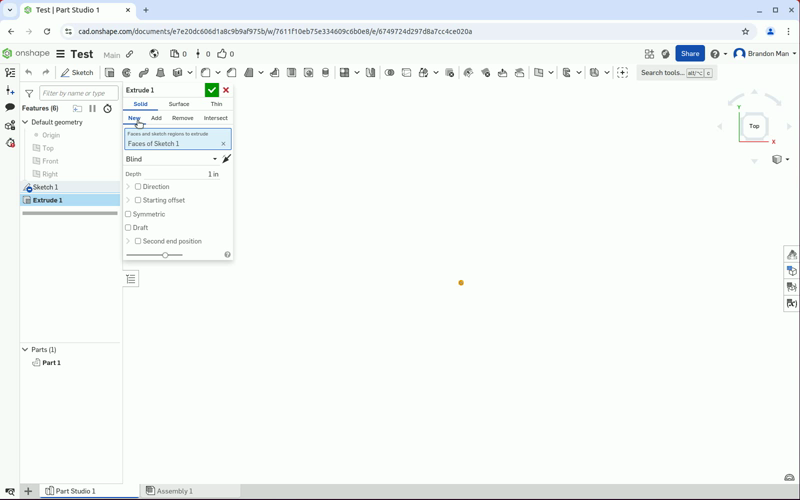
key(tab, 4)
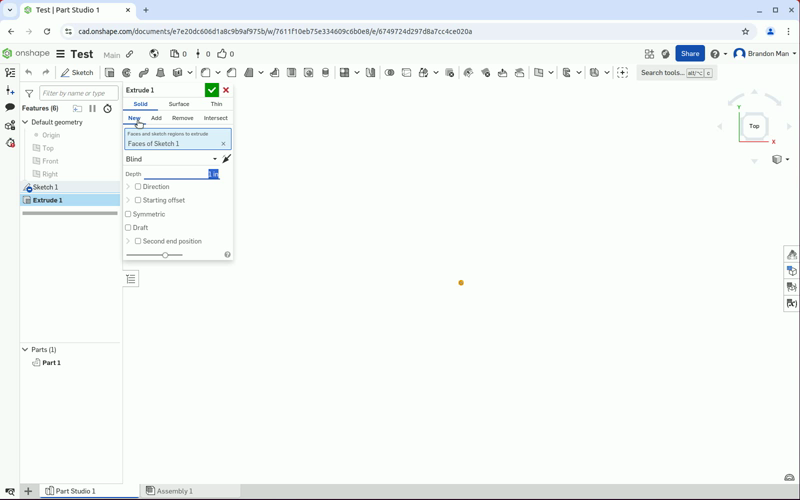
text(23.108)
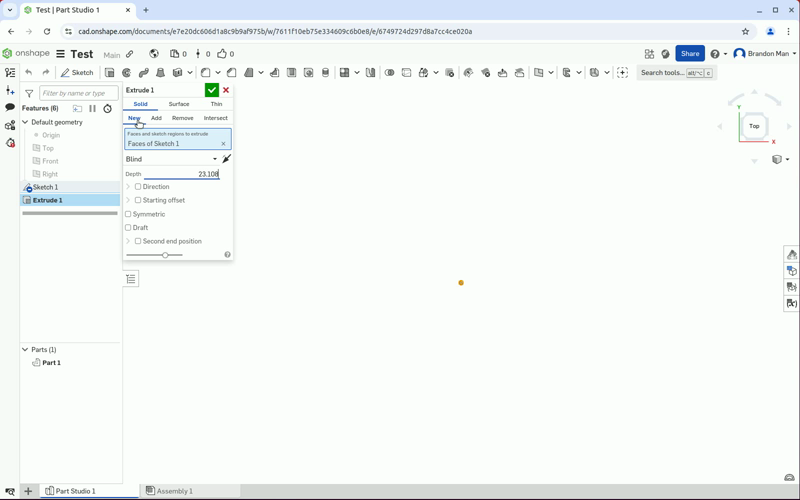
key(enter)
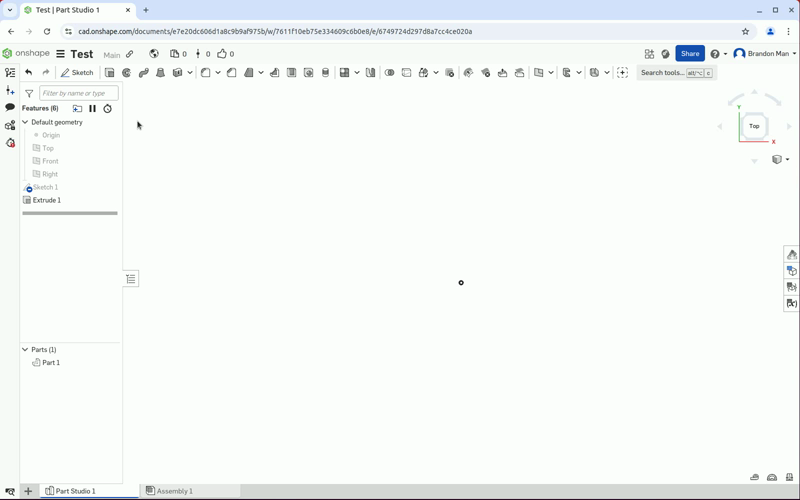
key(shift+h)
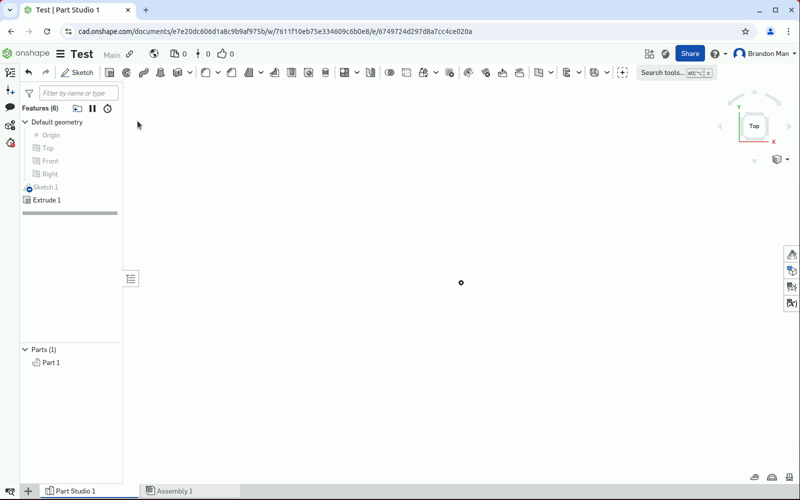
key(shift+h)
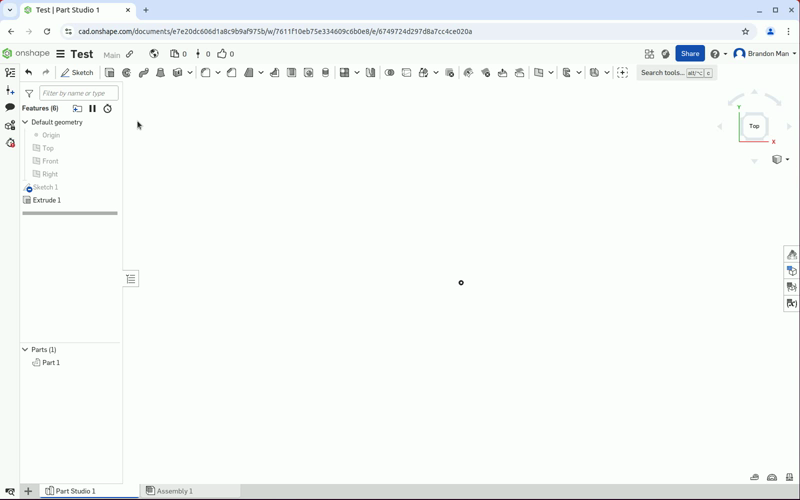
mouse_move(73, 189)
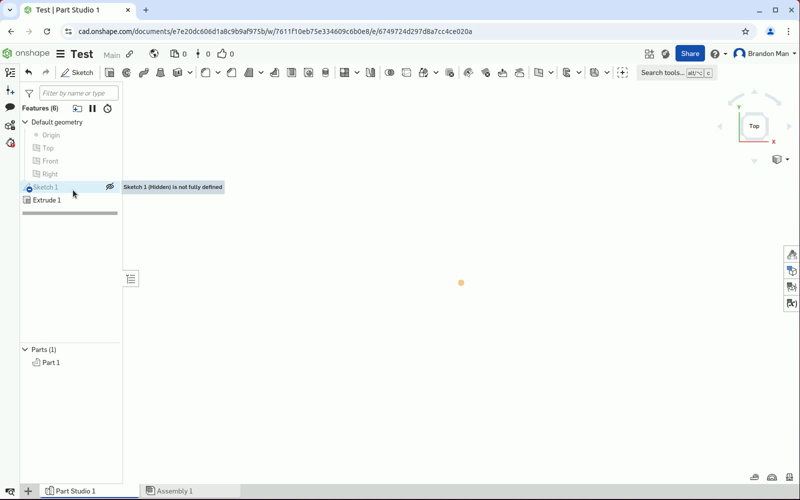
click(73, 189)
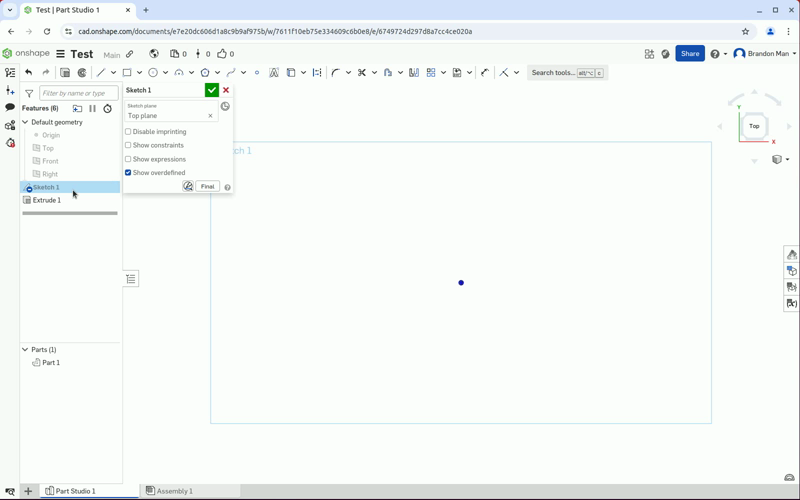
mouse_move(229, 92)
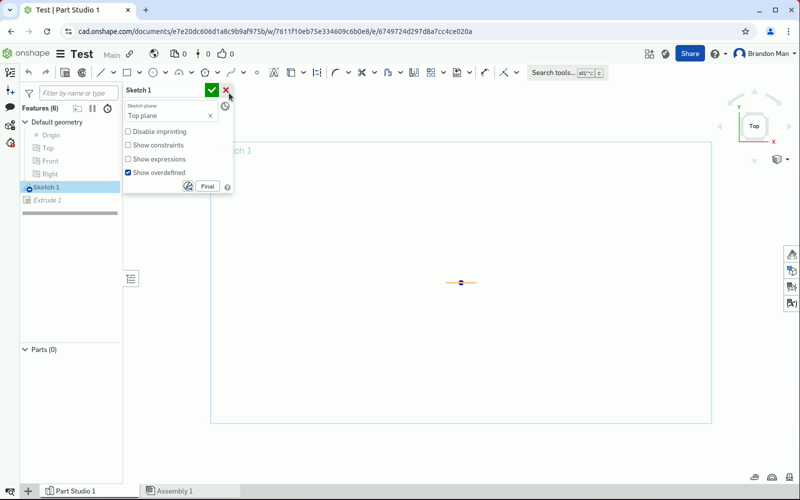
click(229, 92)
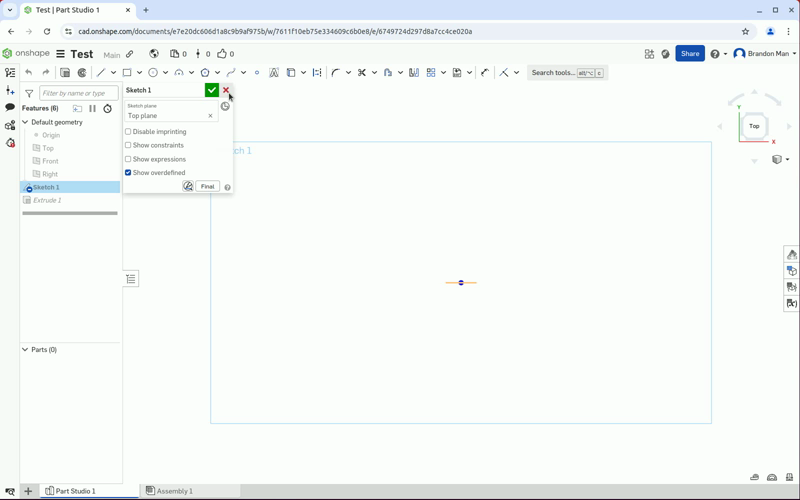
key(shift+s)
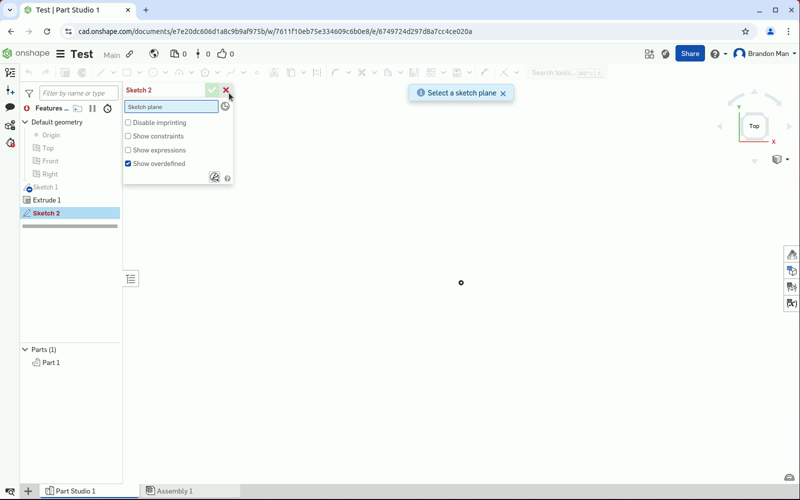
mouse_move(73, 150)
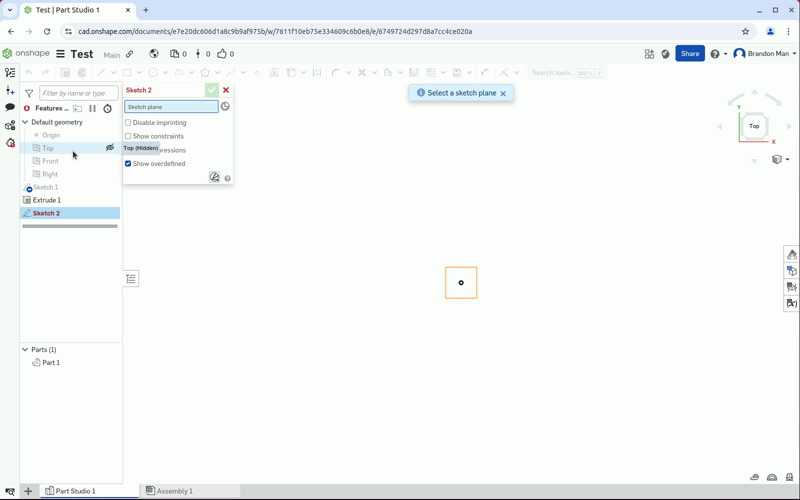
click(73, 150)
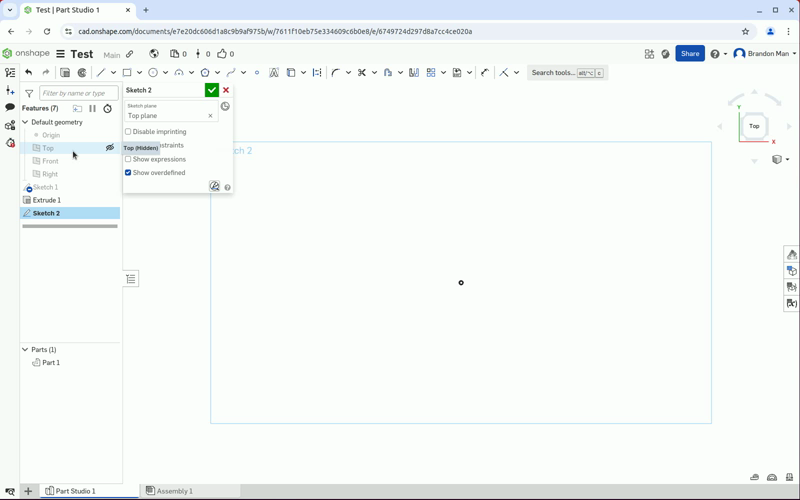
mouse_move(73, 352)
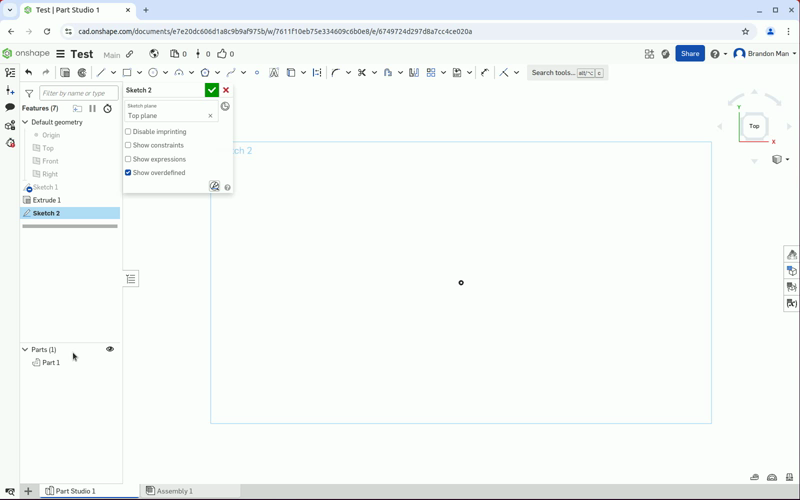
key(y)
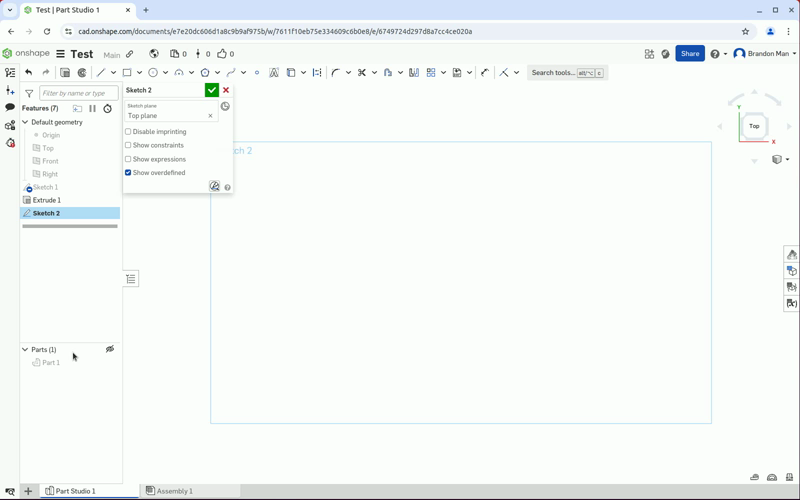
key(c)
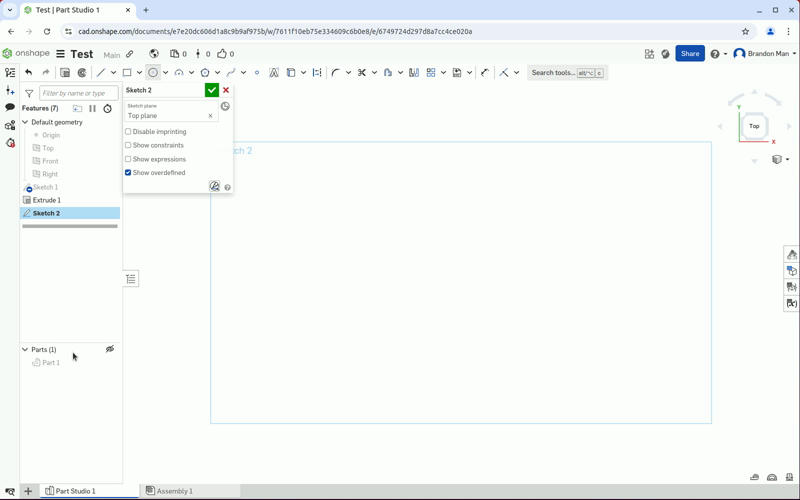
key_down(shift)
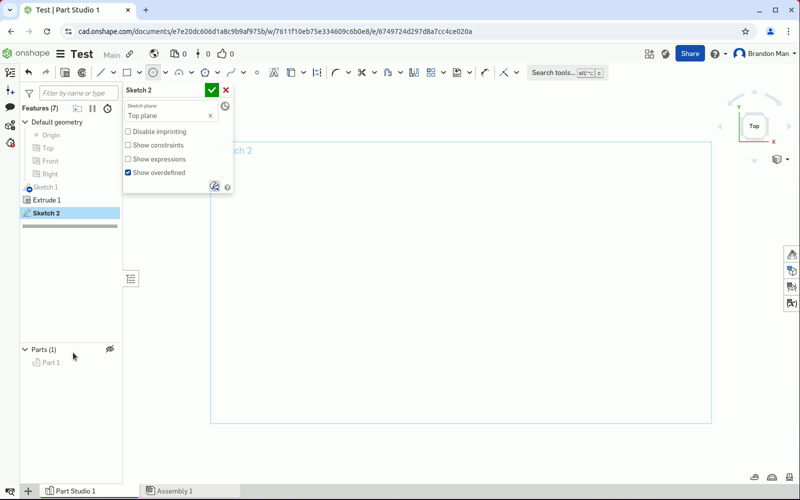
mouse_move(461, 278)
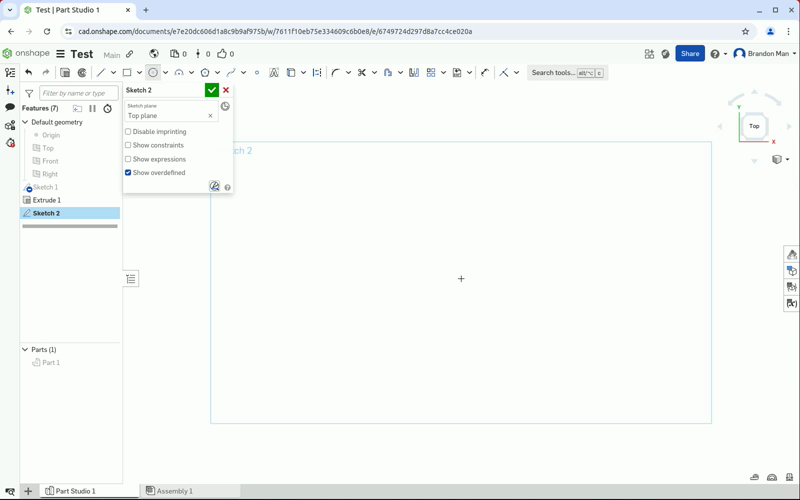
click(461, 278)
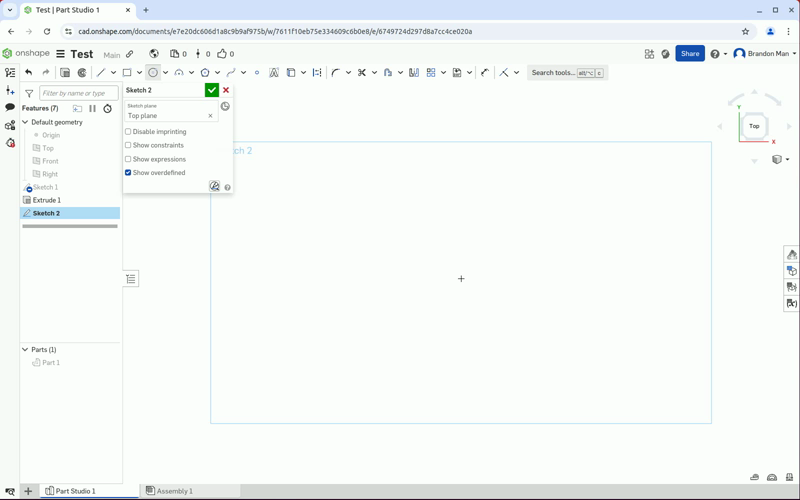
key_up(shift)
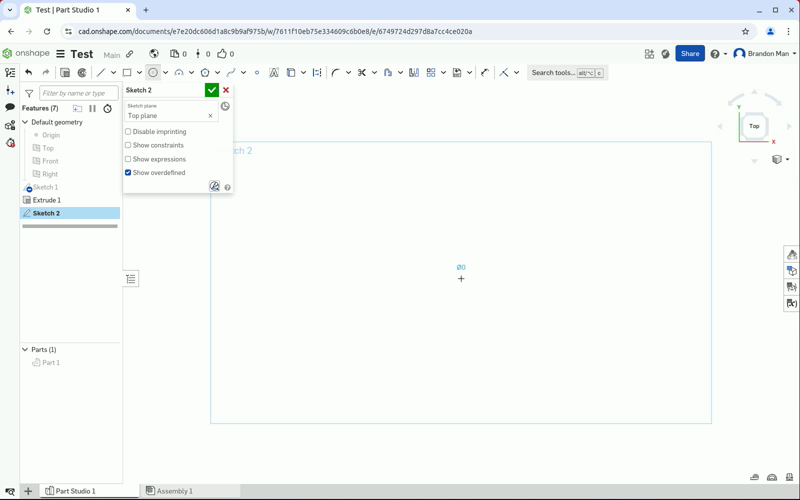
mouse_move(463, 278)
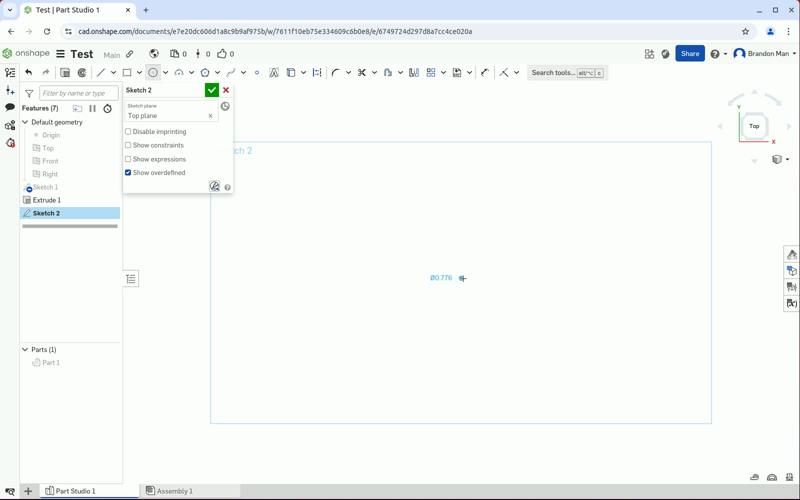
scroll(6)
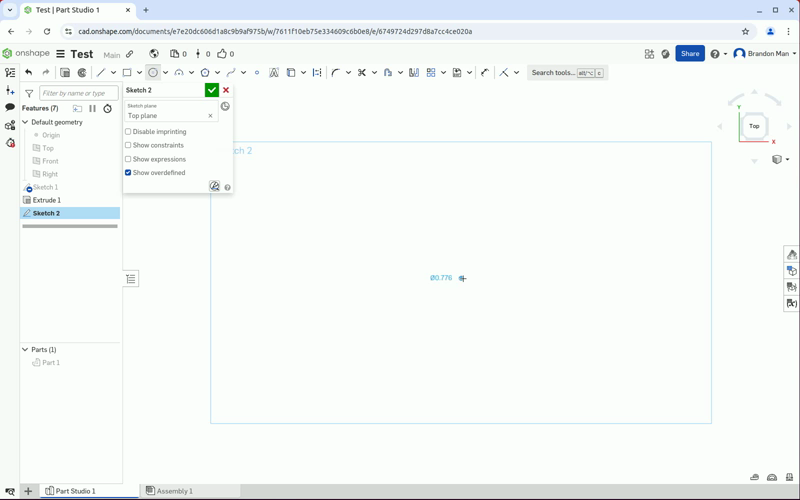
scroll(6)
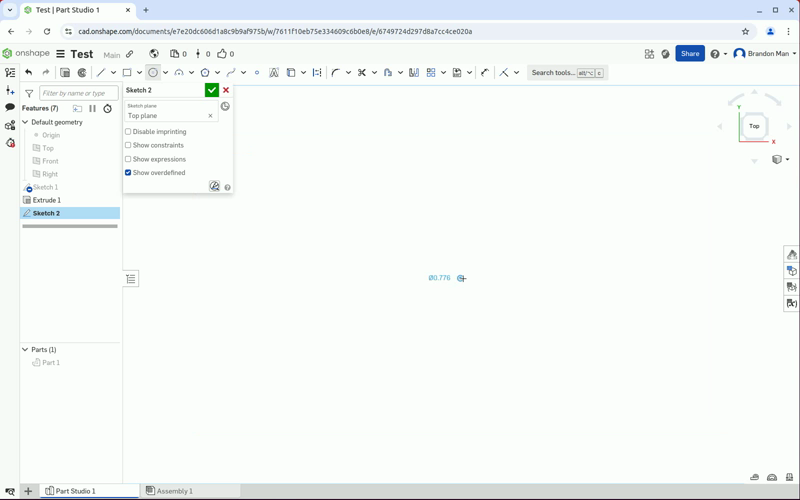
scroll(6)
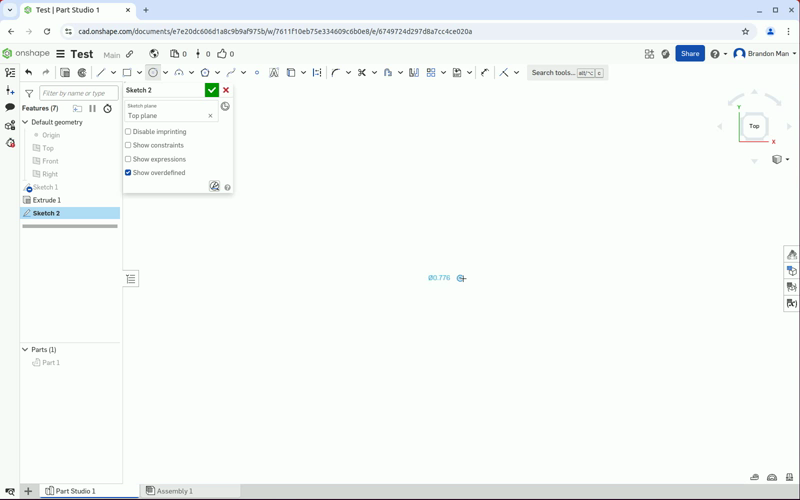
scroll(6)
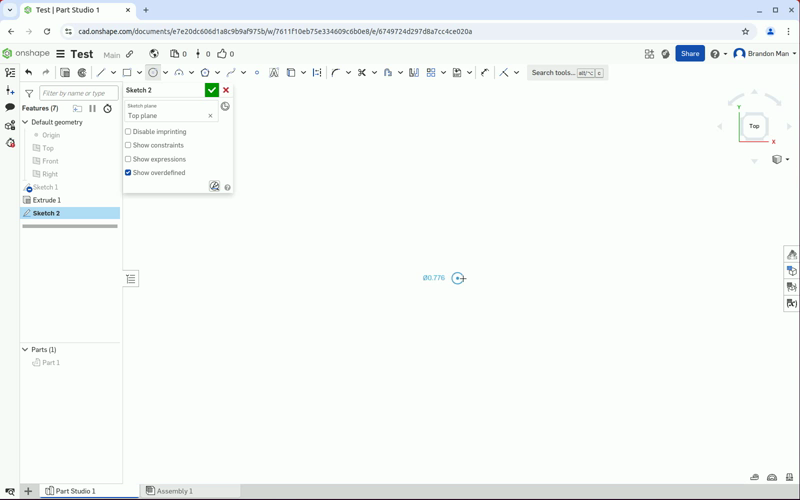
scroll(6)
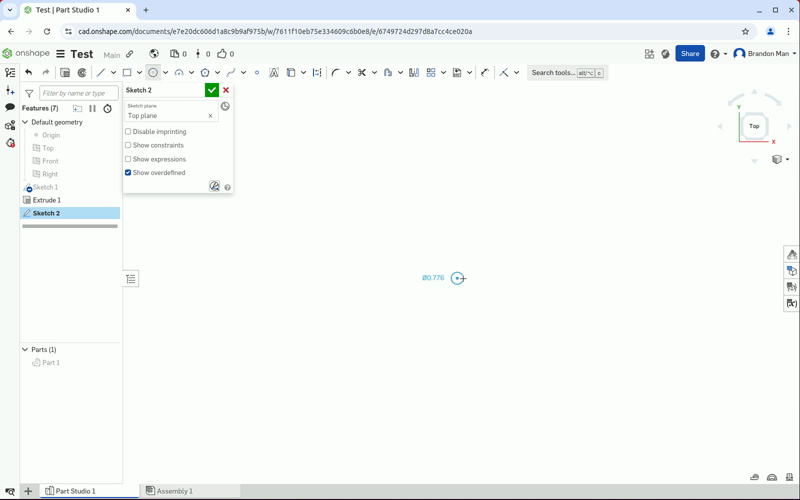
scroll(6)
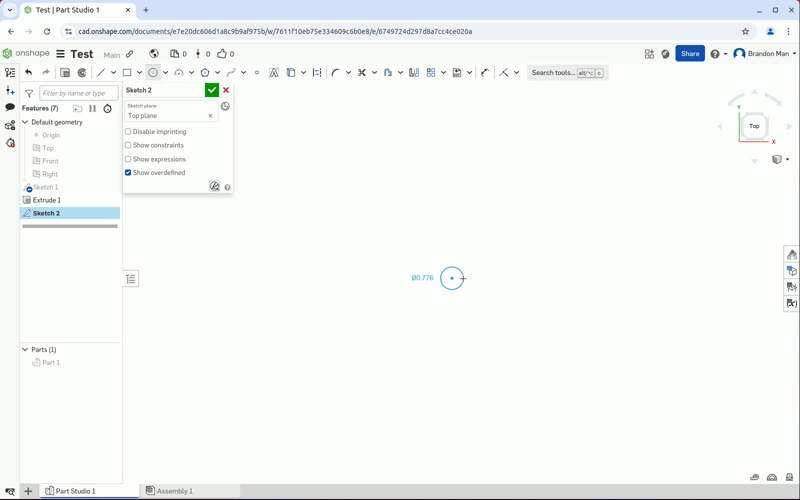
scroll(6)
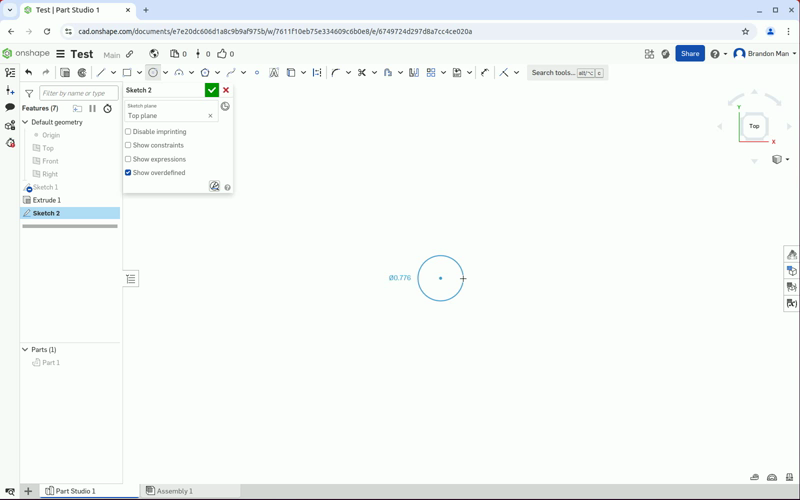
click(463, 278)
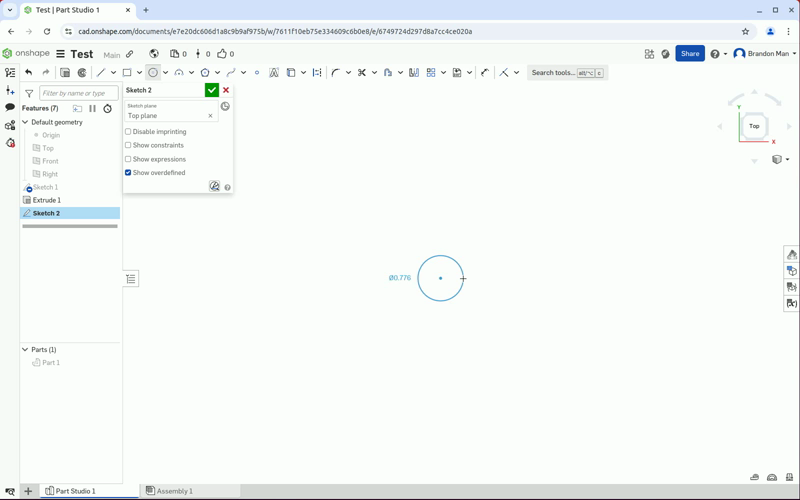
scroll(-6)
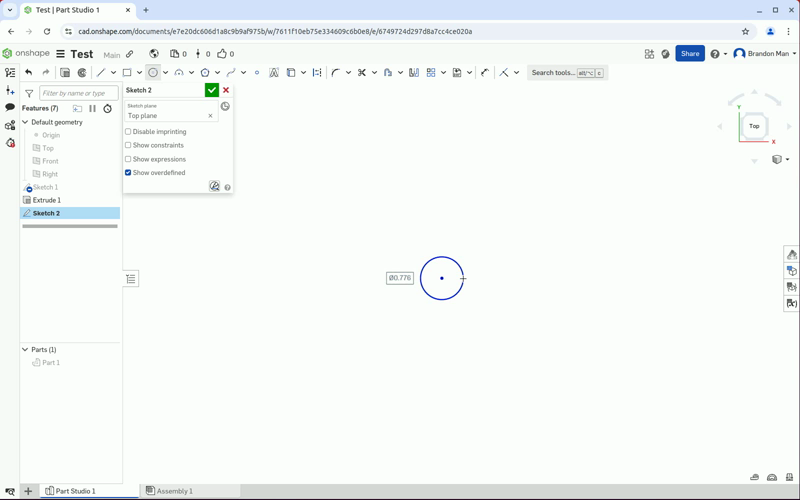
scroll(-6)
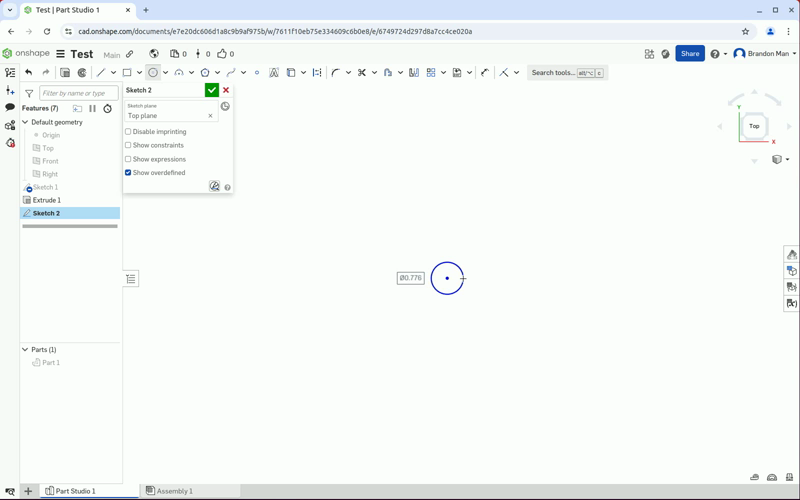
scroll(-6)
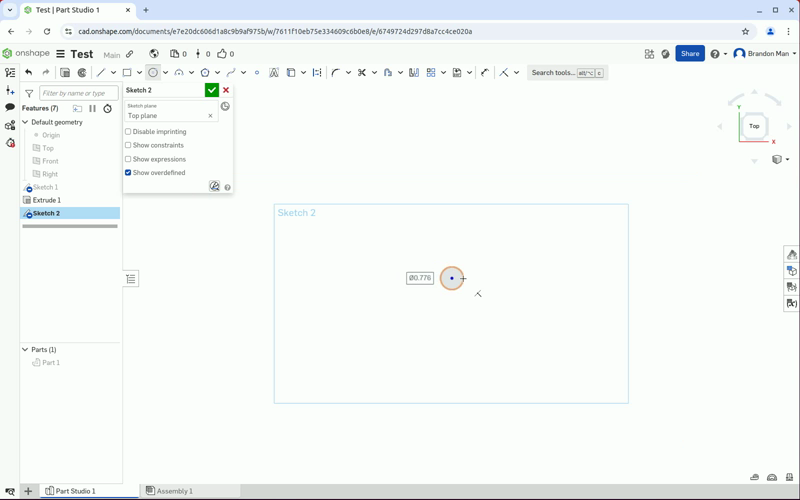
scroll(-6)
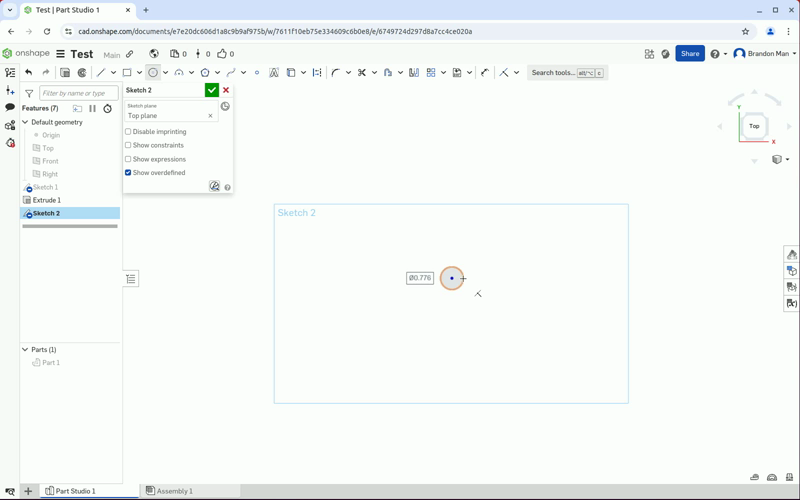
scroll(-6)
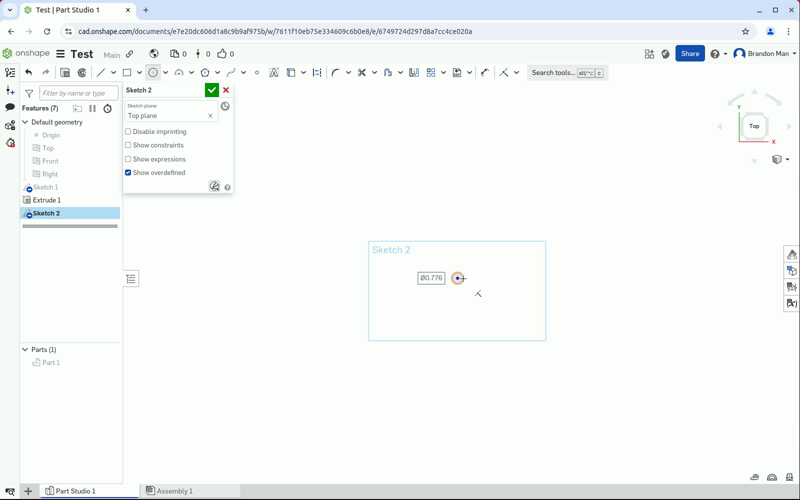
scroll(-6)
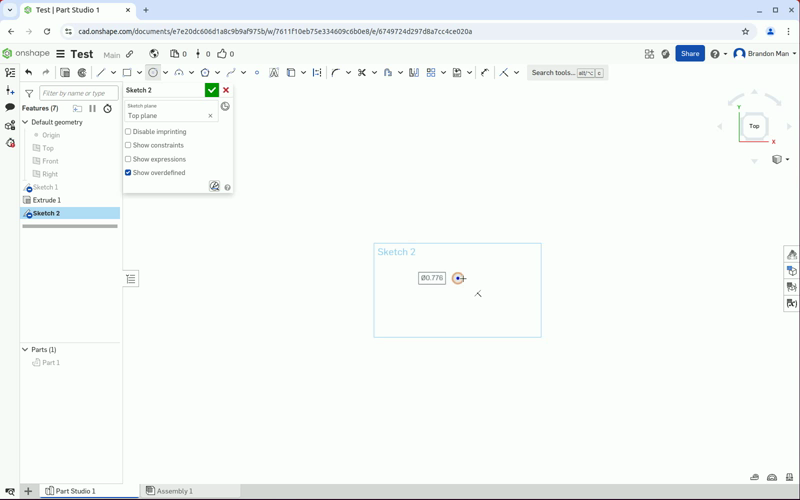
scroll(-6)
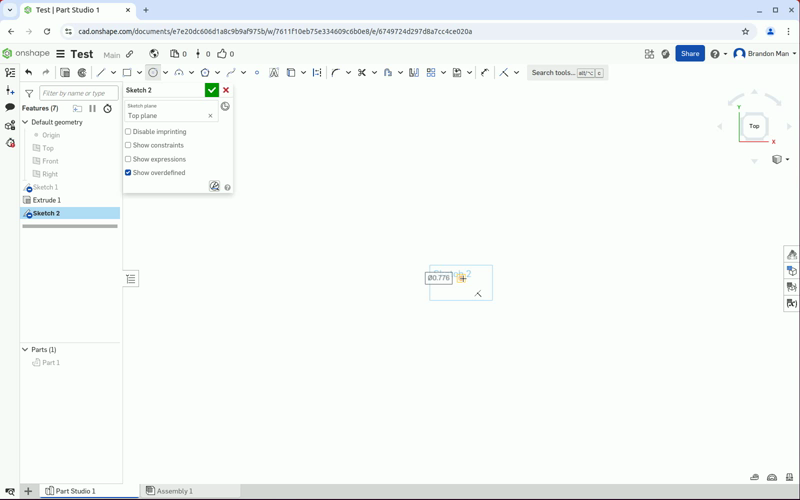
key(esc)
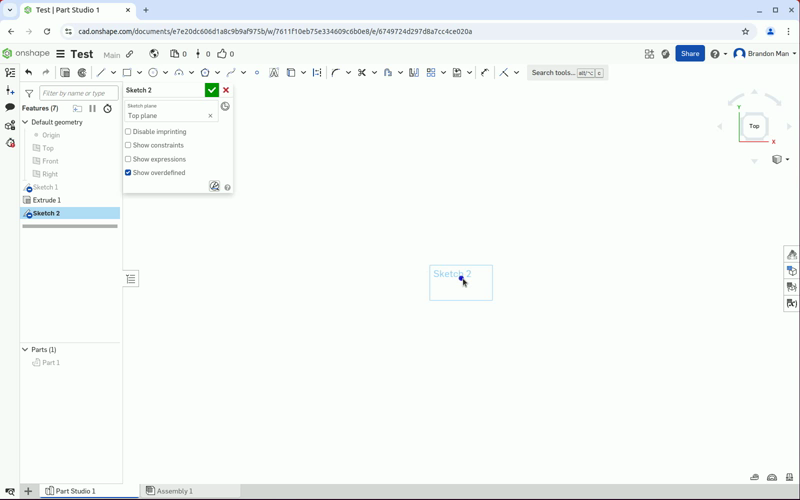
mouse_move(462, 278)
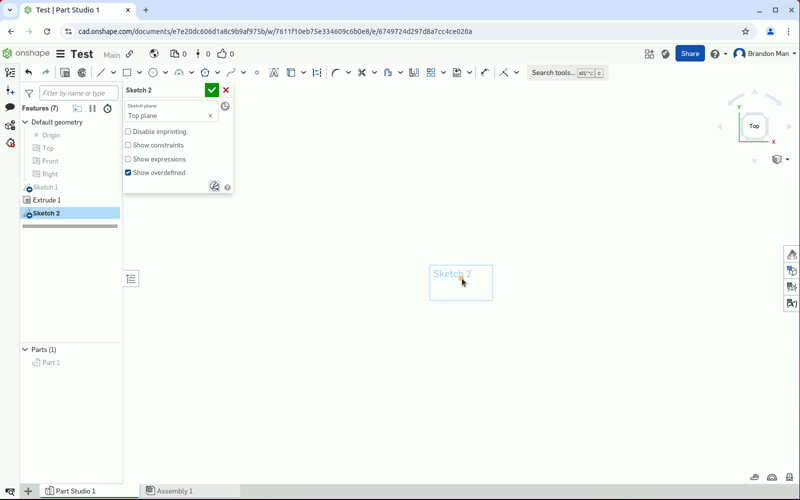
scroll(6)
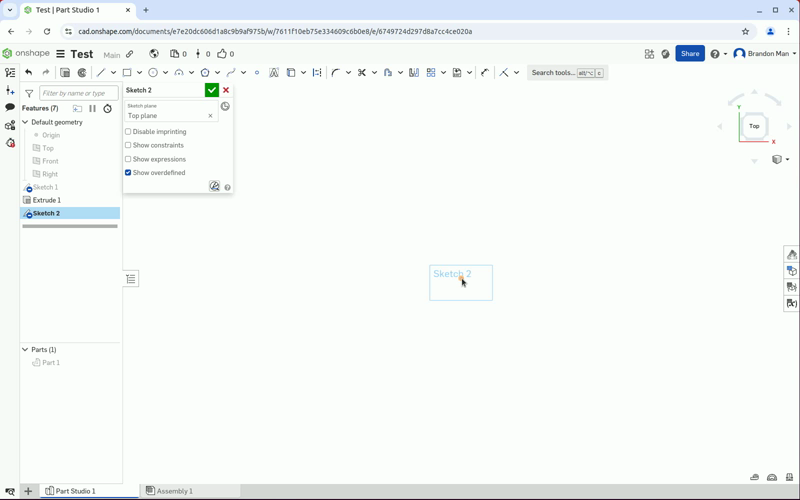
scroll(6)
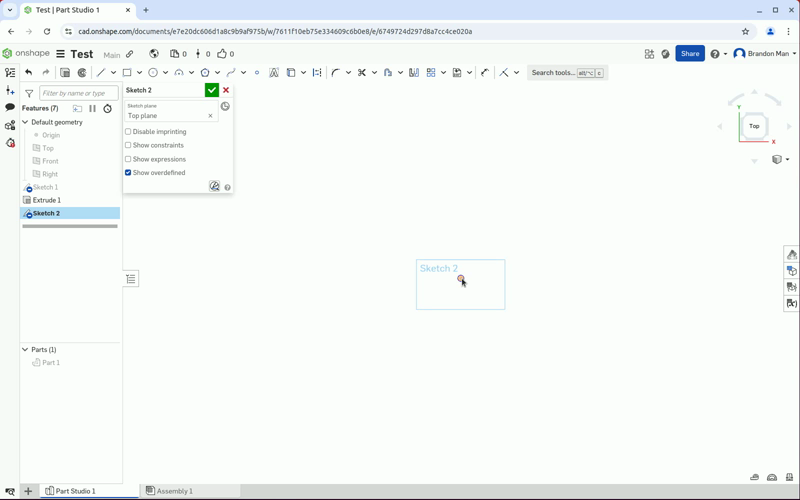
scroll(6)
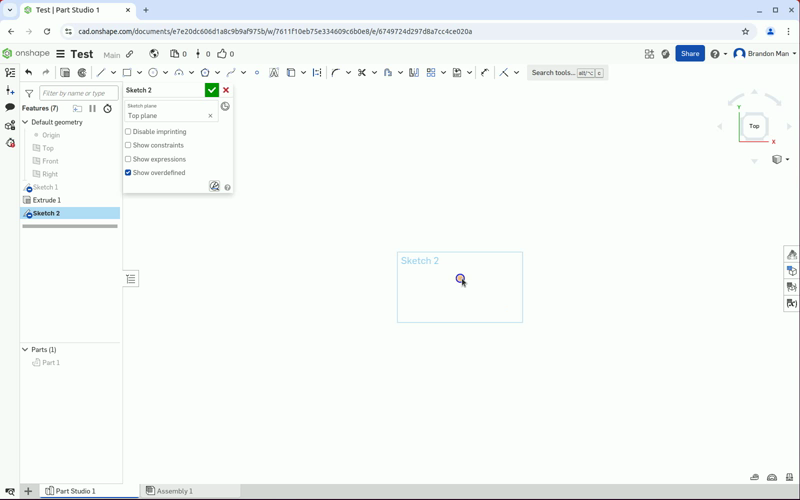
scroll(6)
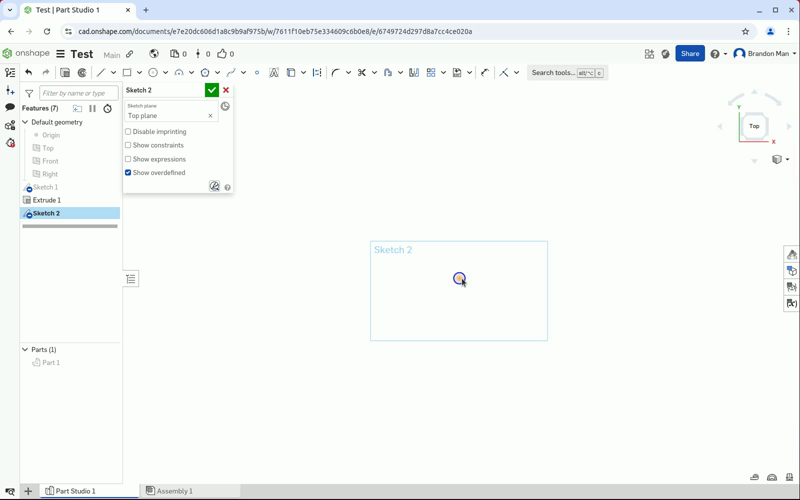
scroll(6)
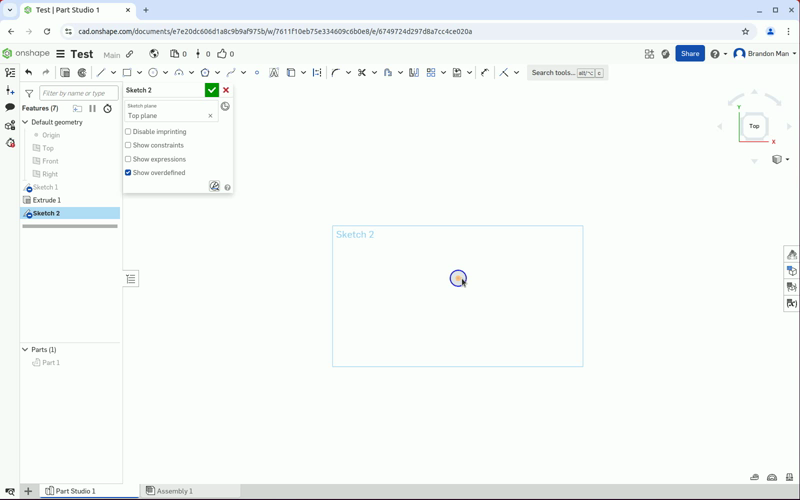
scroll(6)
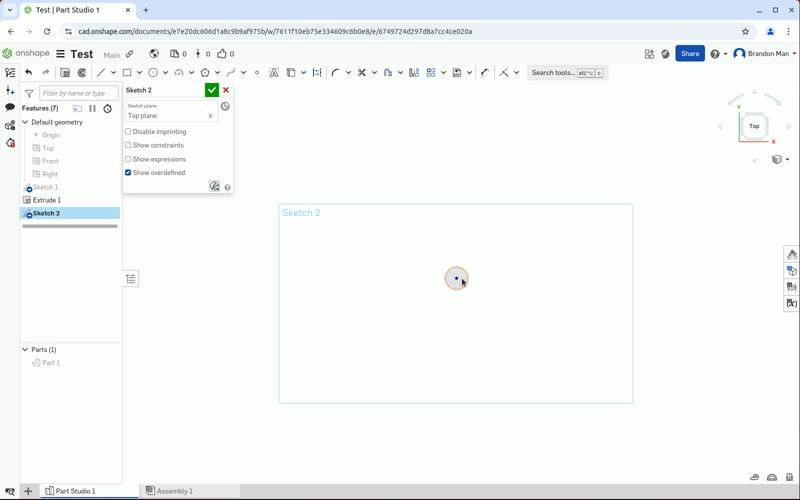
scroll(6)
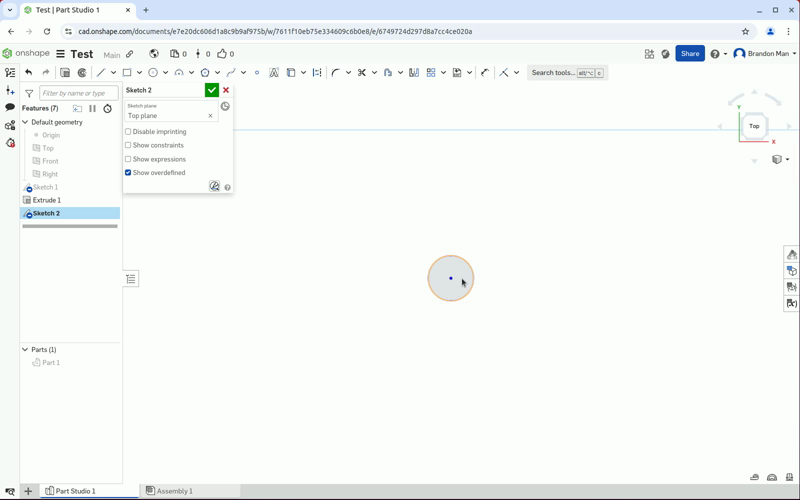
click(462, 278)
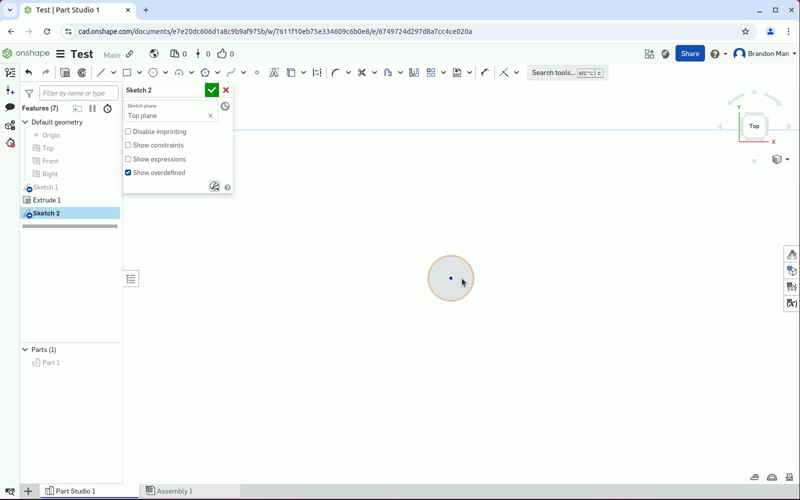
scroll(-6)
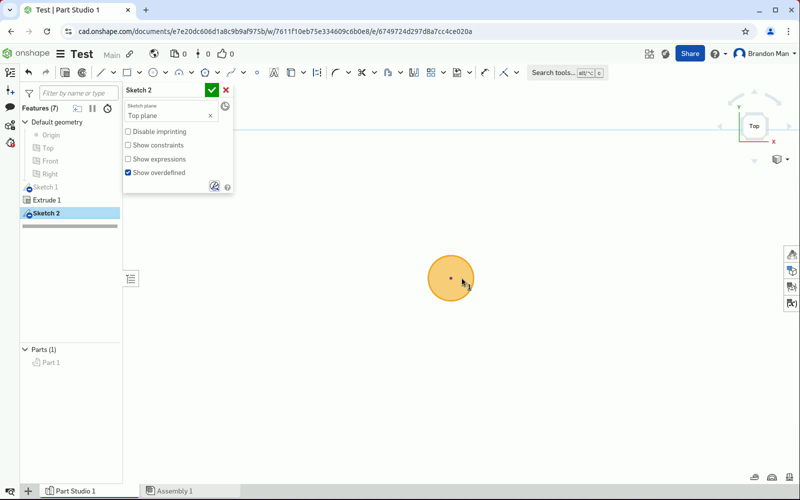
scroll(-6)
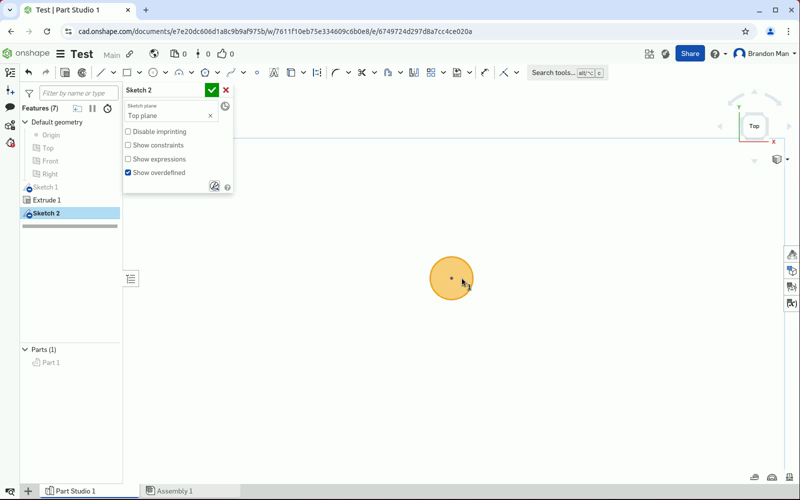
scroll(-6)
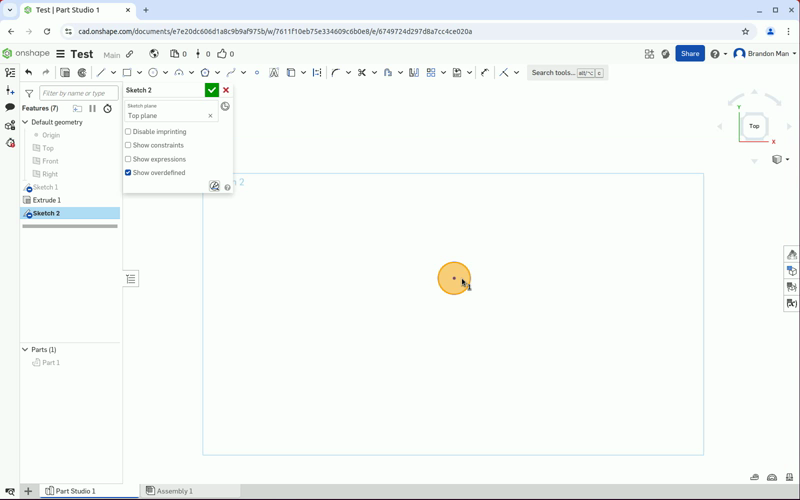
scroll(-6)
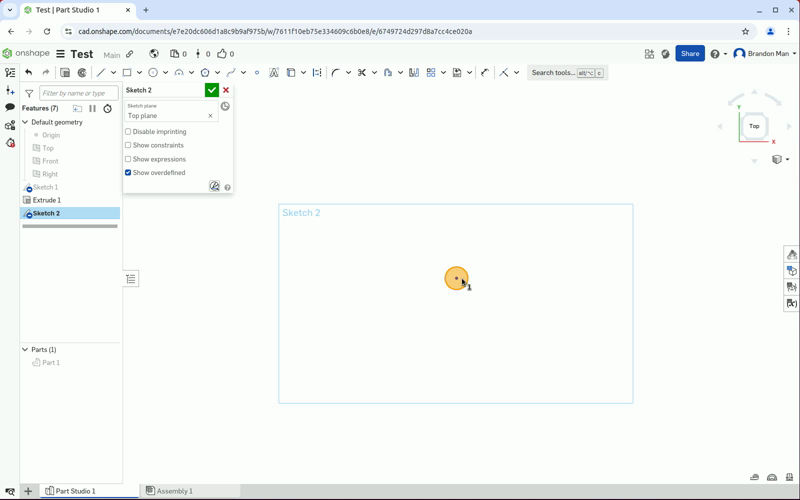
scroll(-6)
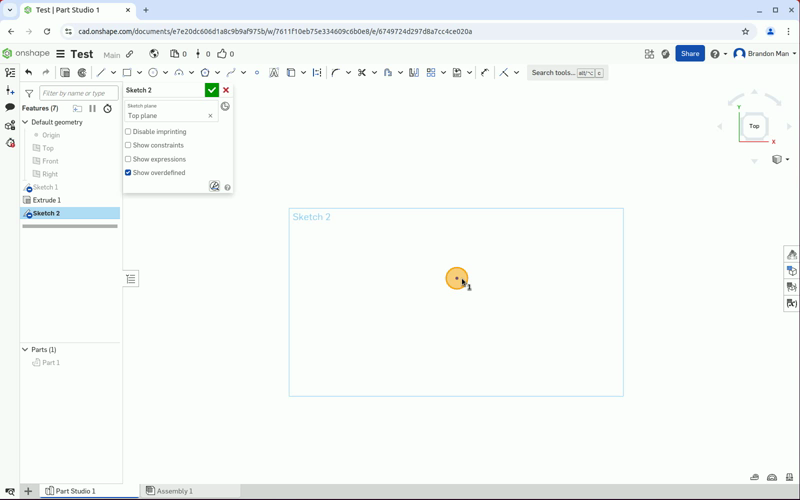
scroll(-6)
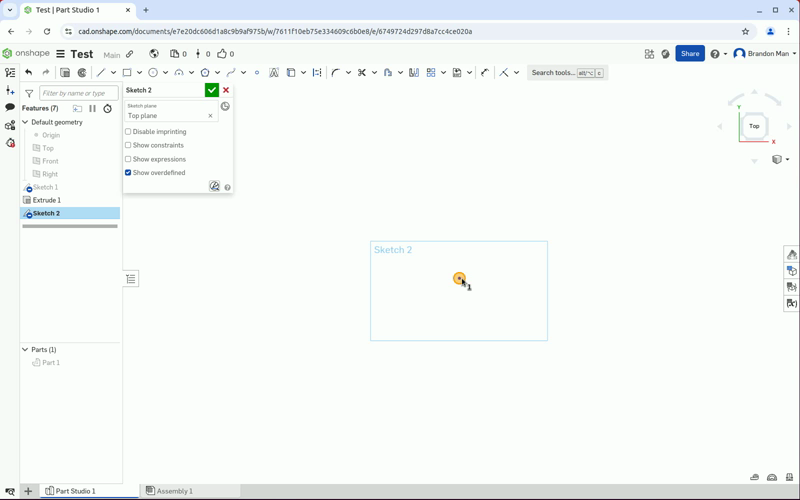
scroll(-6)
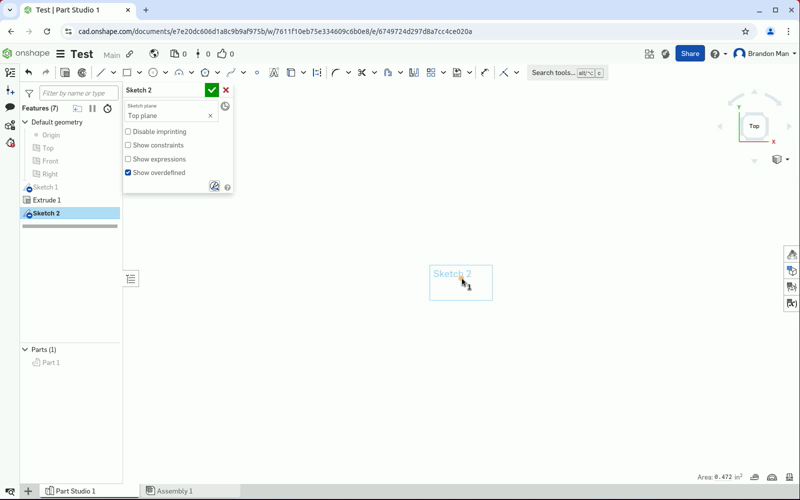
mouse_move(73, 352)
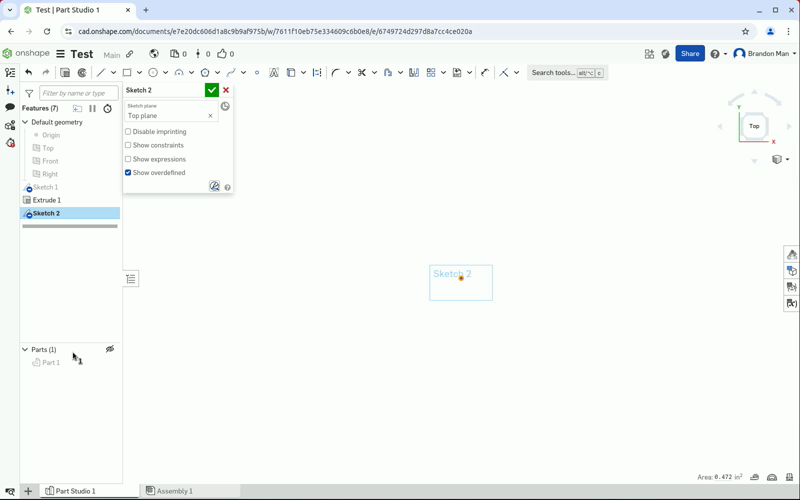
key(shift+y)
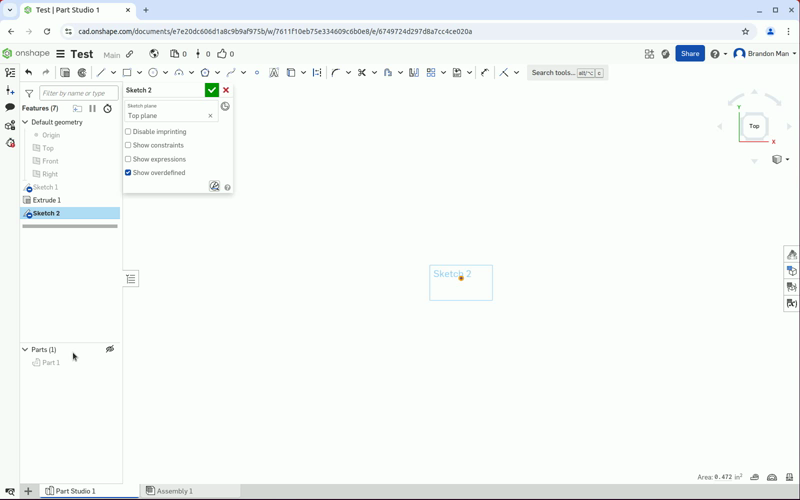
key(shift+e)
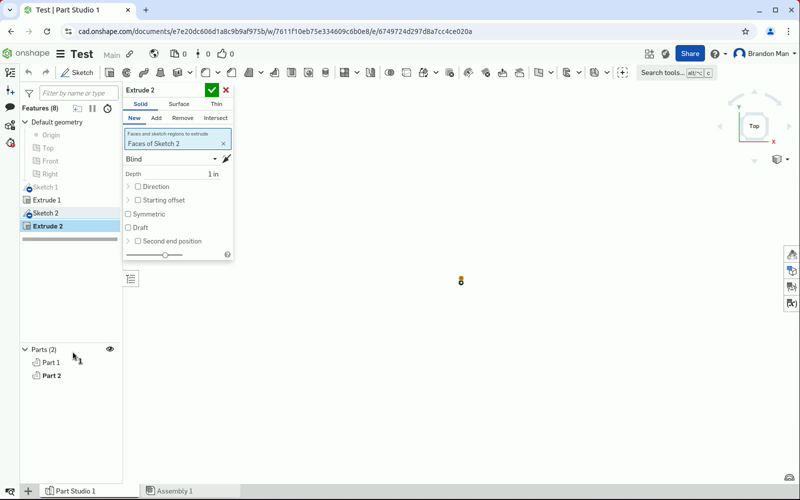
mouse_move(143, 106)
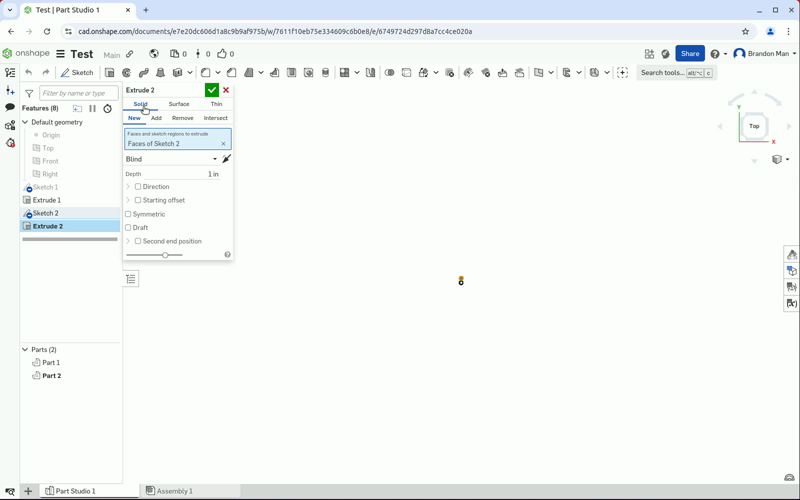
click(143, 106)
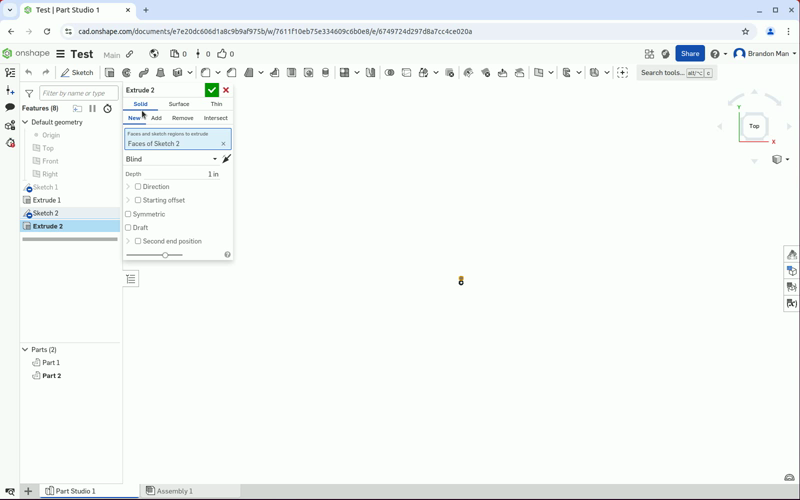
mouse_move(137, 120)
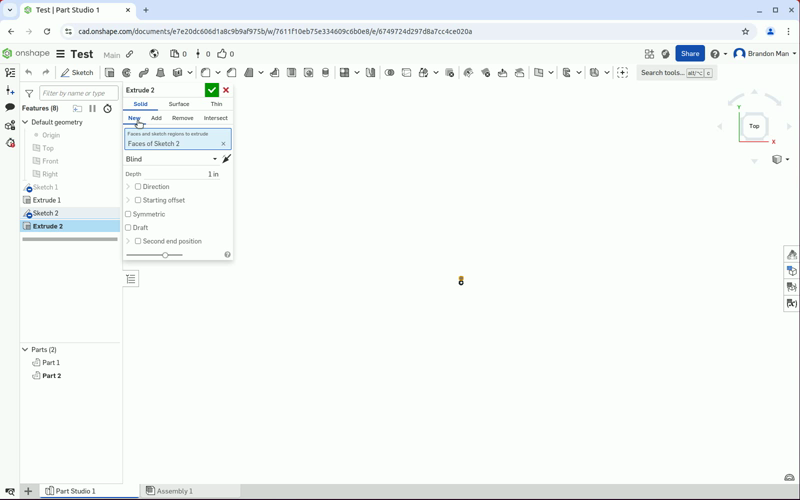
click(137, 120)
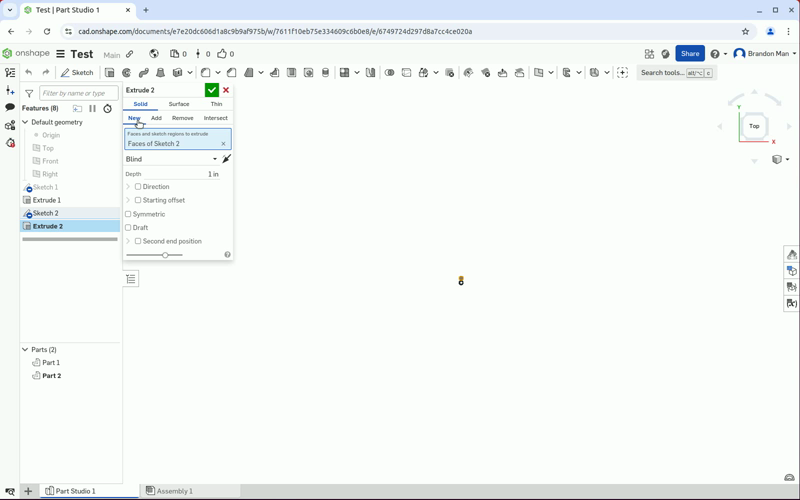
key(tab, 4)
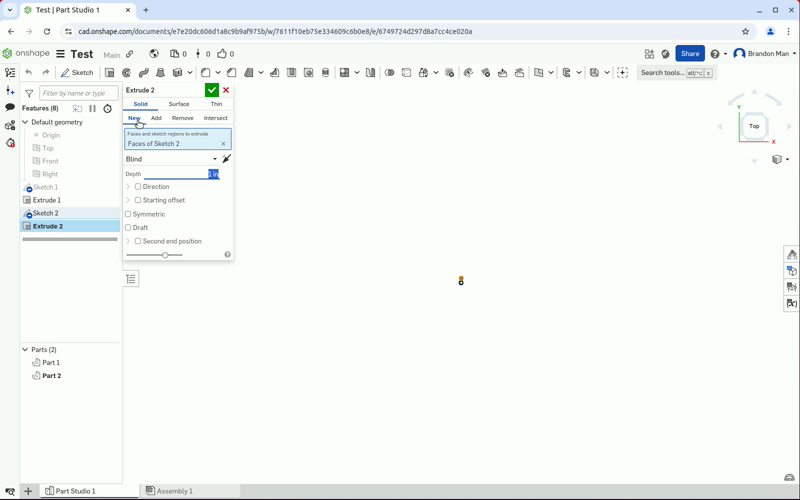
text(21.905)
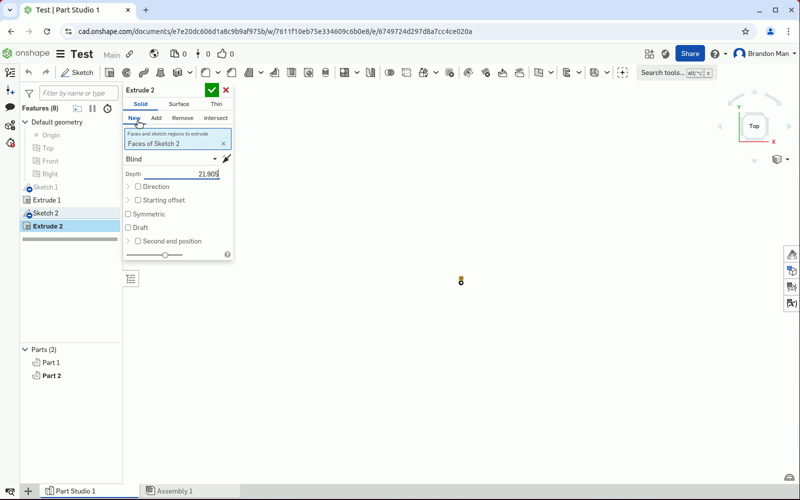
key(enter)
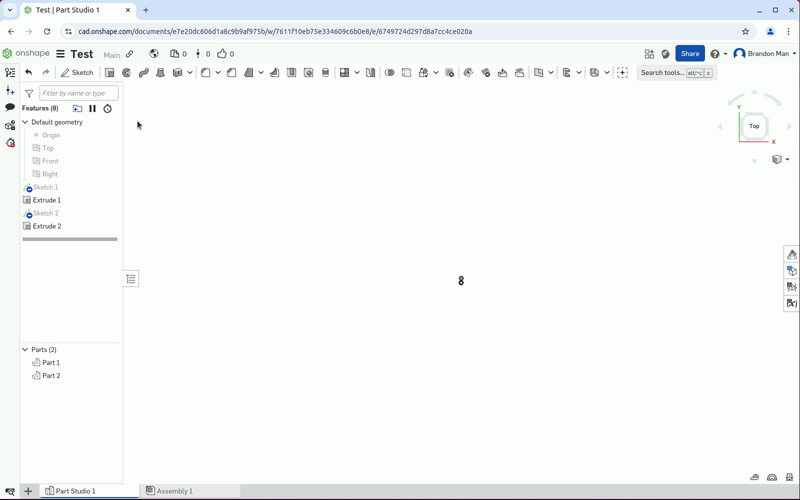
key(shift+h)
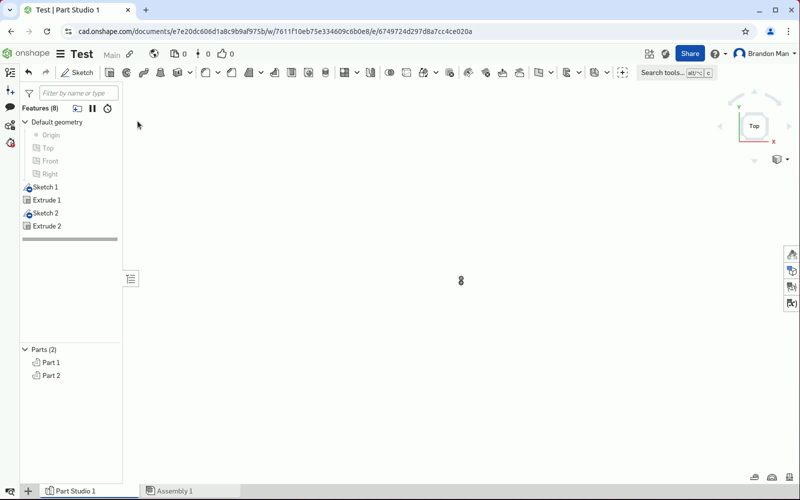
key(shift+h)
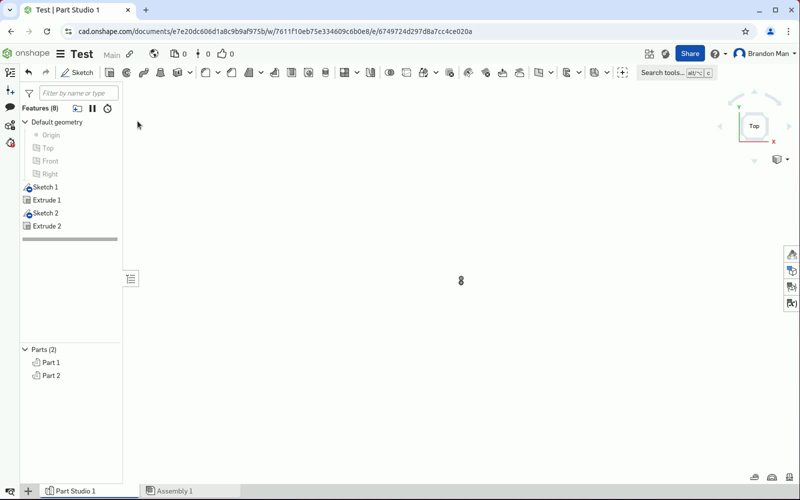
key(shift+7)
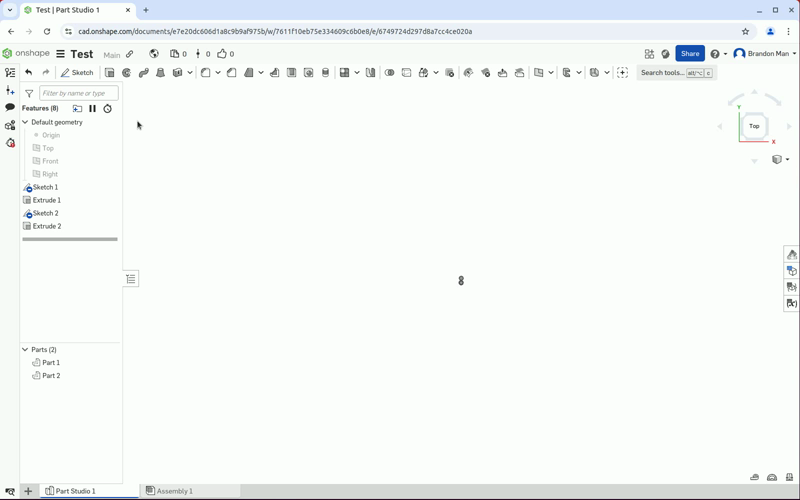
key(up, 3)
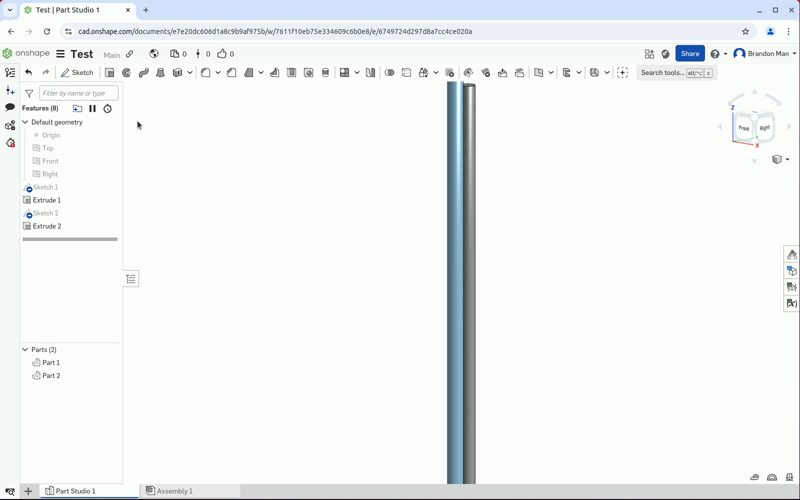
key(left, 3)
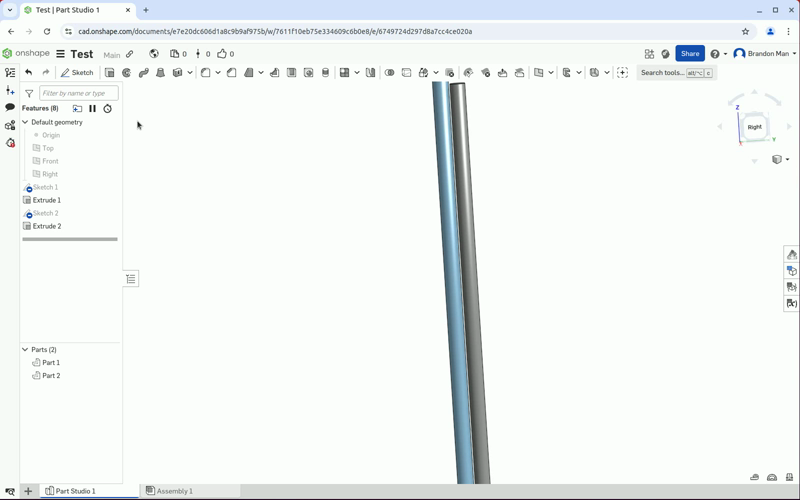
key(right, 3)
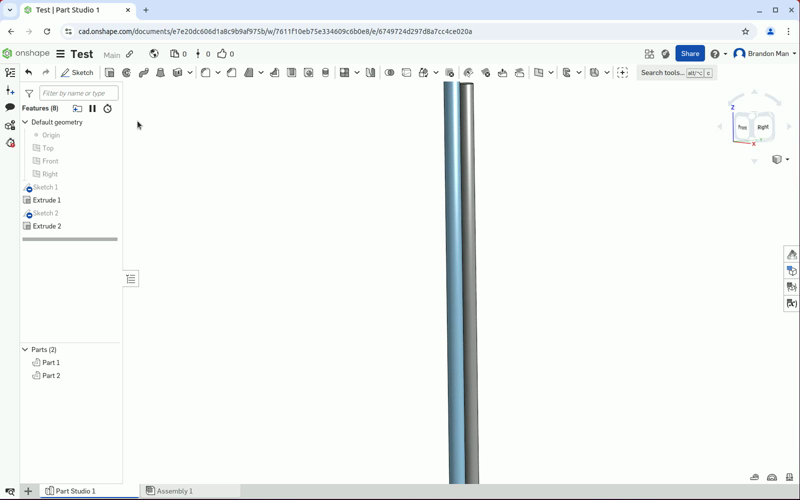
key(down, 3)
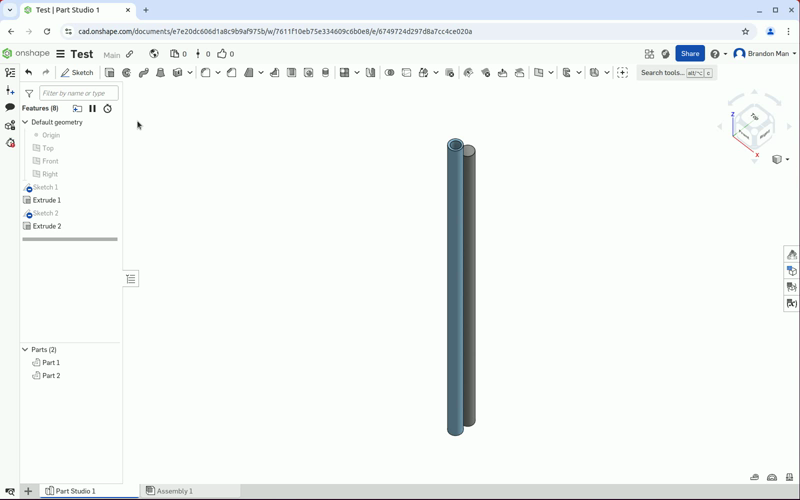
mouse_move(73, 189)
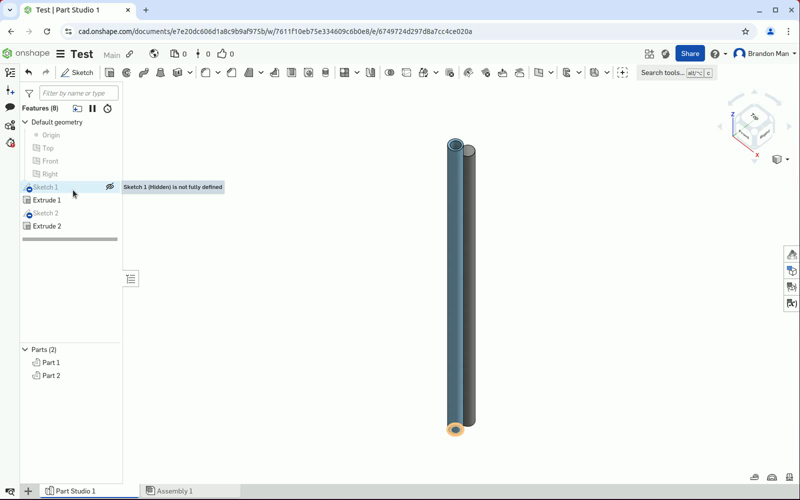
click(73, 189)